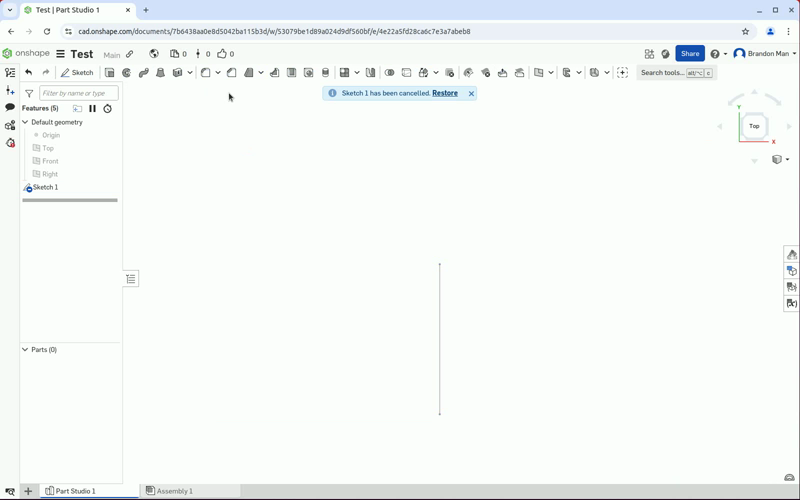
key(shift+h)
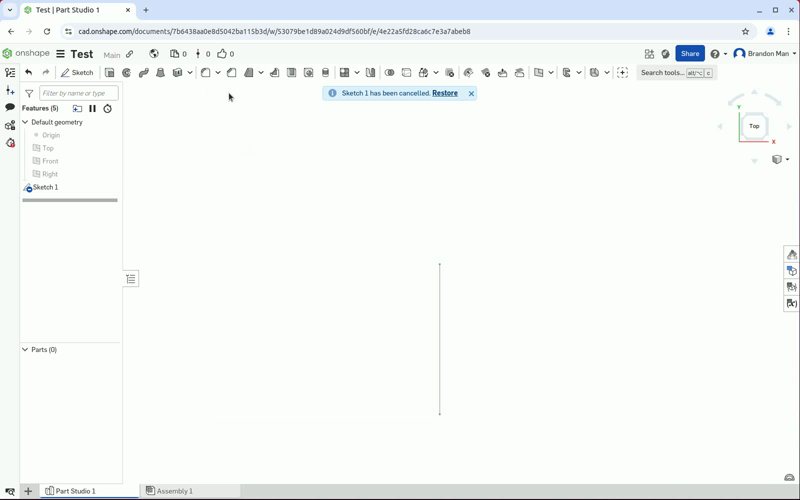
key(shift+s)
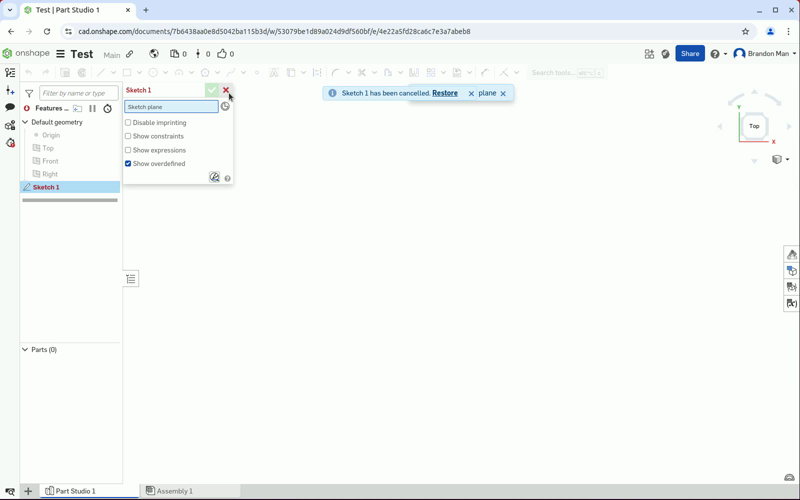
mouse_move(73, 150)
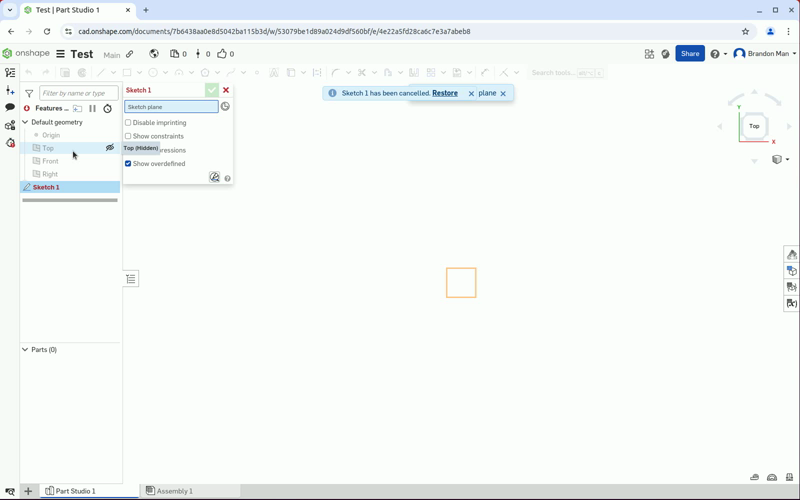
click(73, 150)
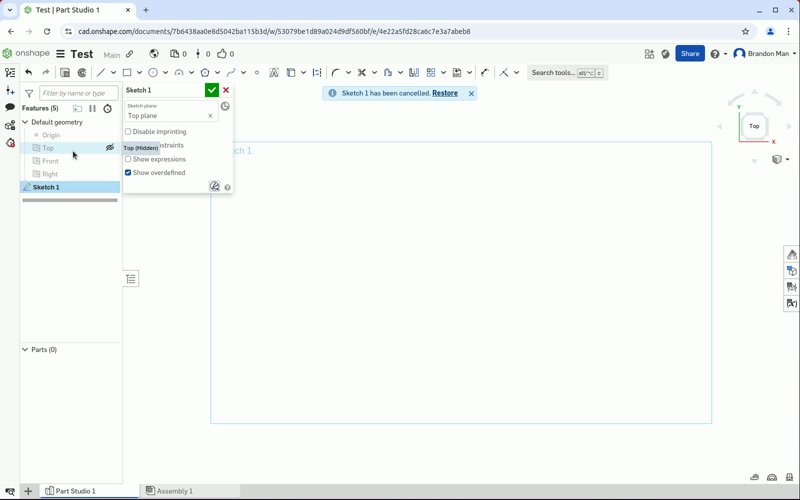
mouse_move(73, 352)
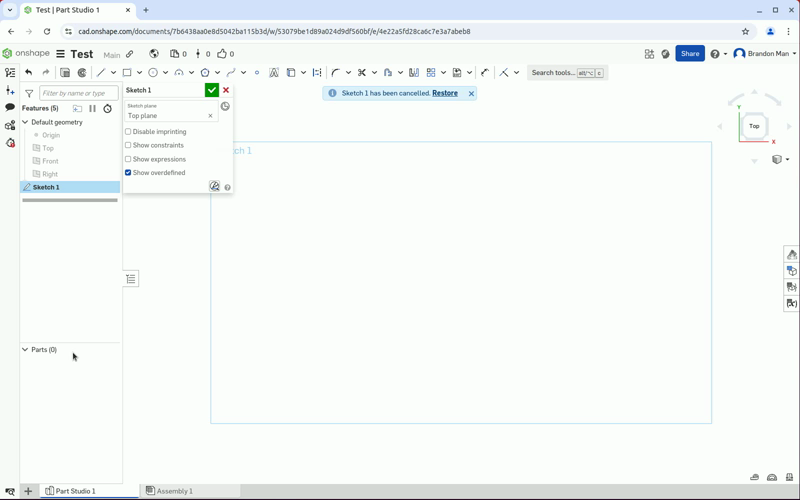
key(y)
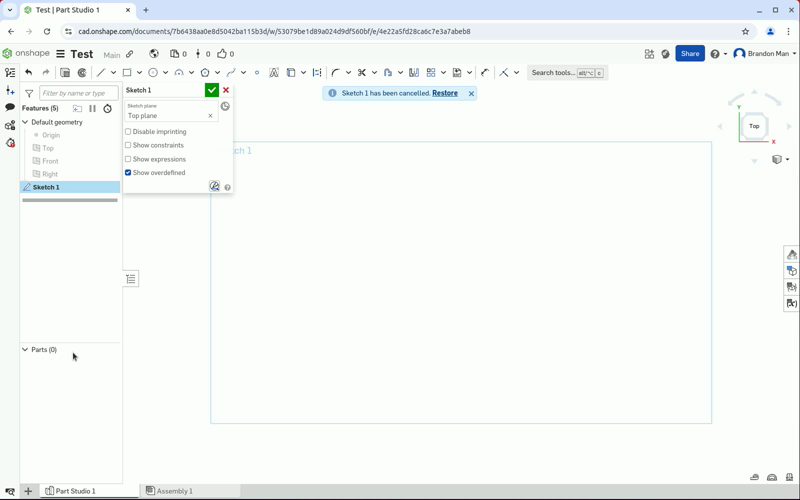
key(c)
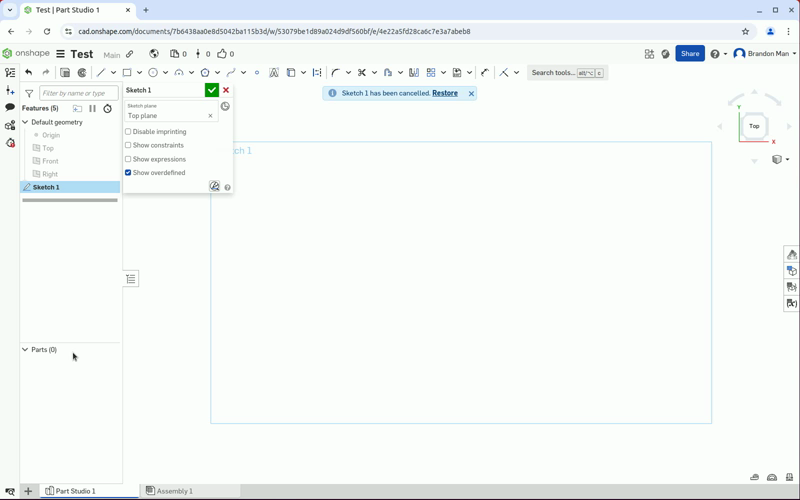
key_down(shift)
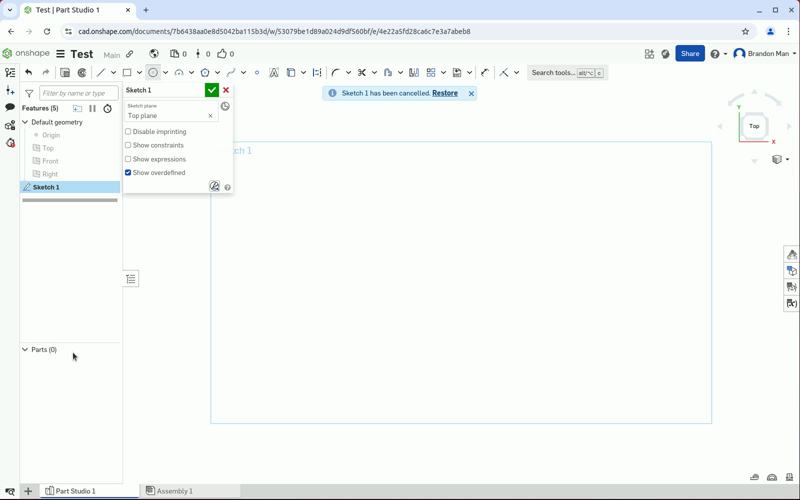
mouse_move(461, 282)
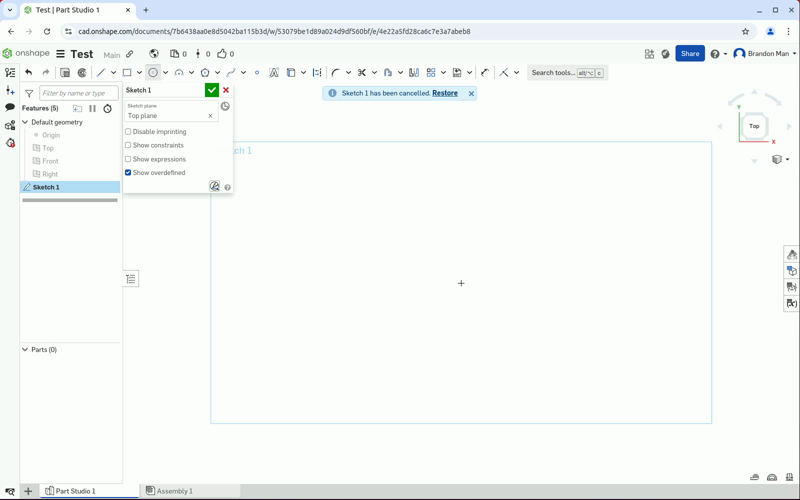
click(461, 282)
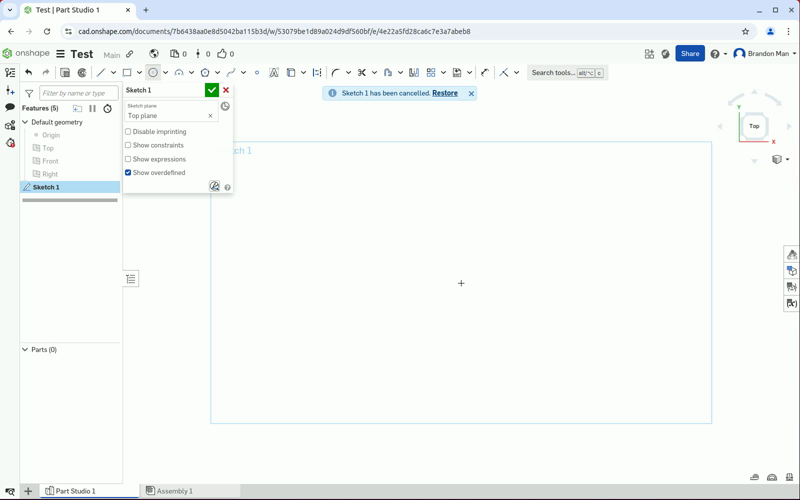
key_up(shift)
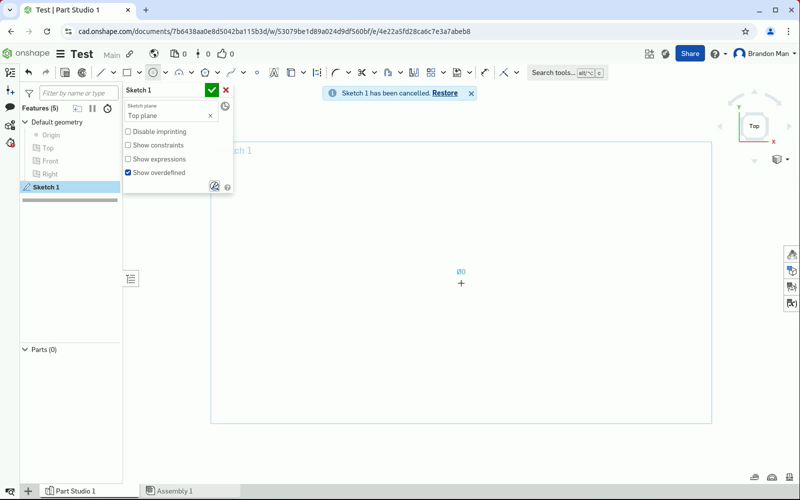
mouse_move(574, 282)
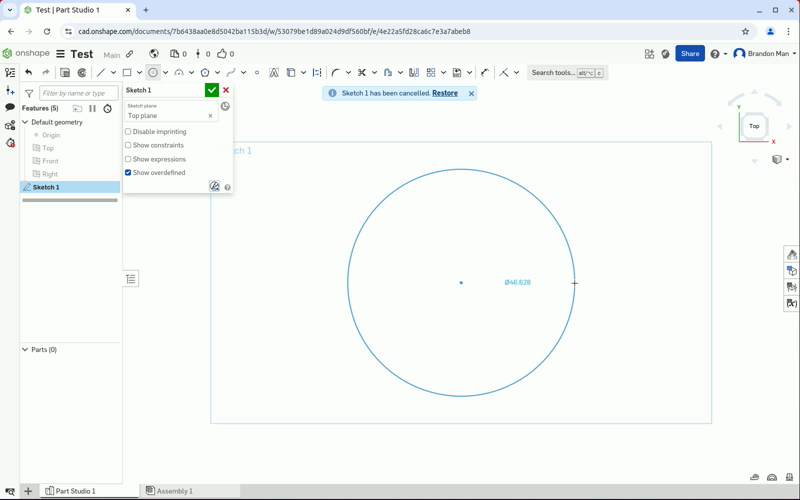
click(574, 282)
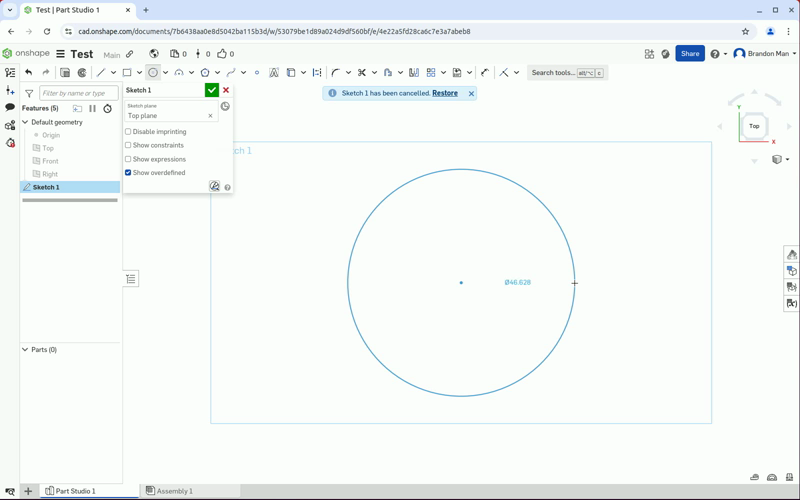
key(esc)
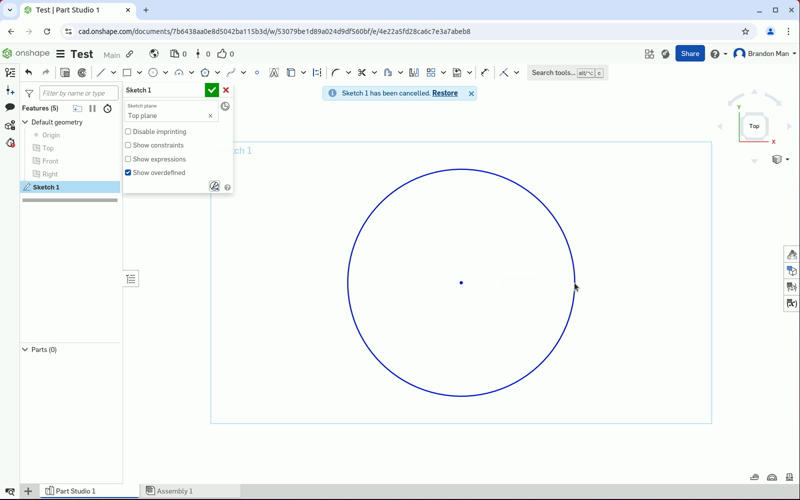
mouse_move(523, 330)
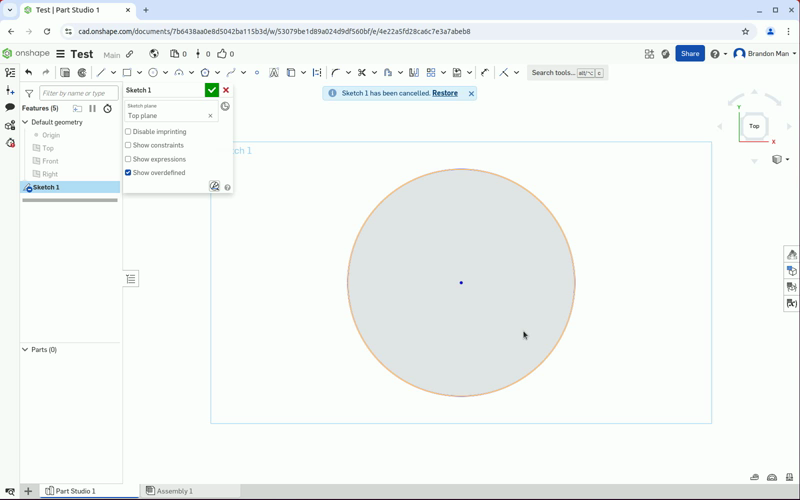
click(523, 330)
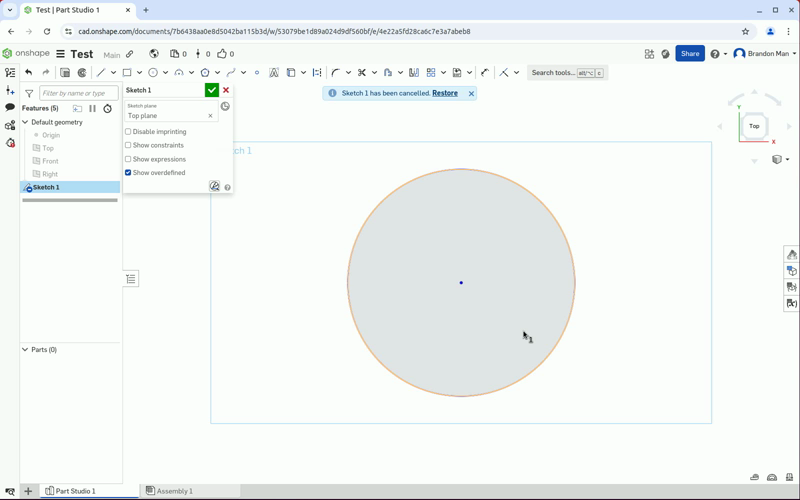
mouse_move(73, 352)
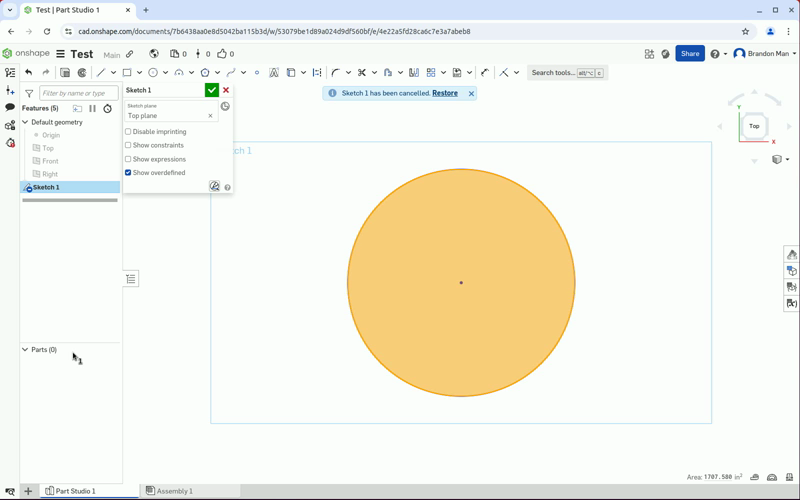
key(shift+y)
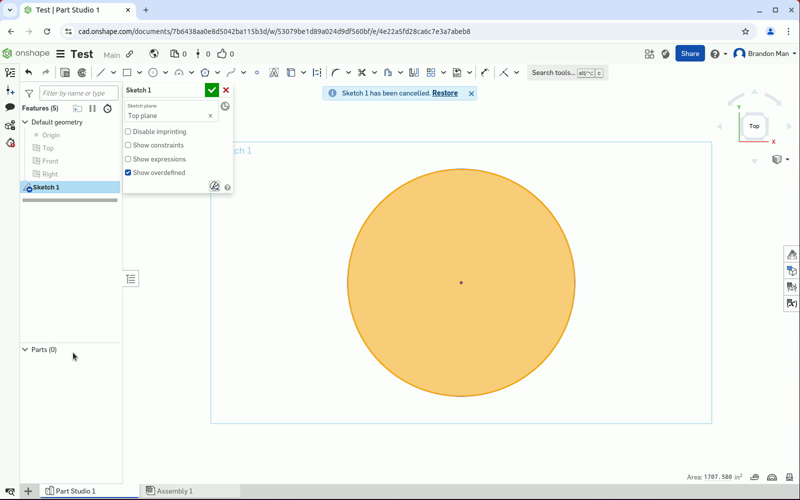
key(shift+e)
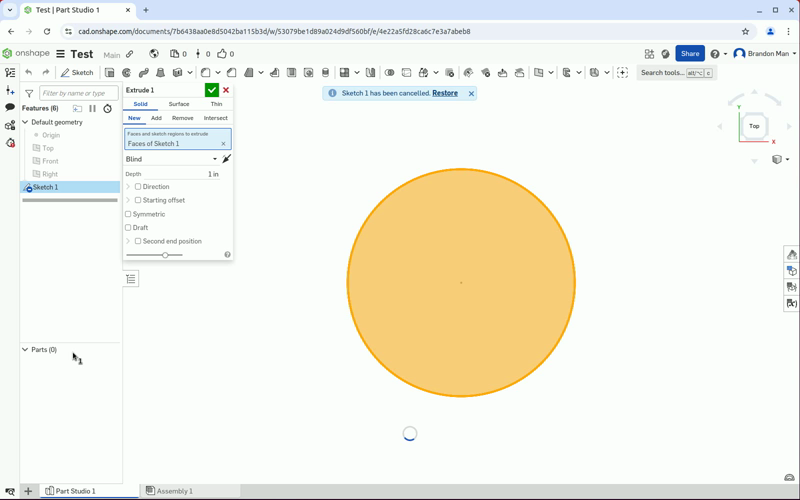
mouse_move(143, 106)
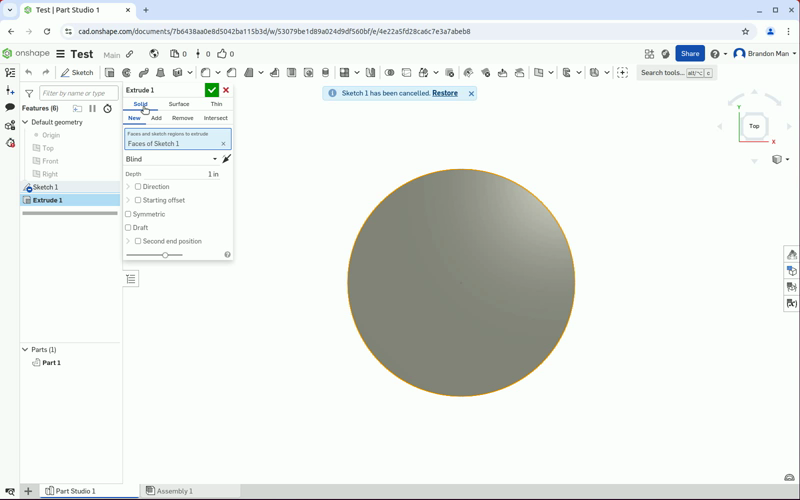
click(143, 106)
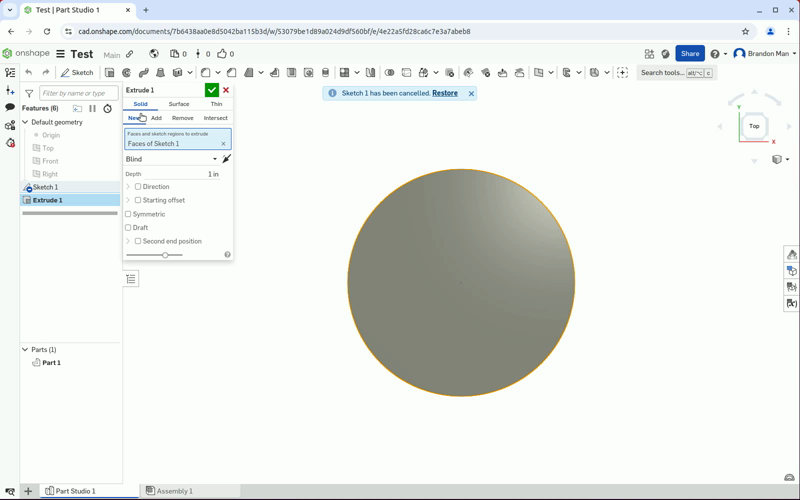
mouse_move(137, 120)
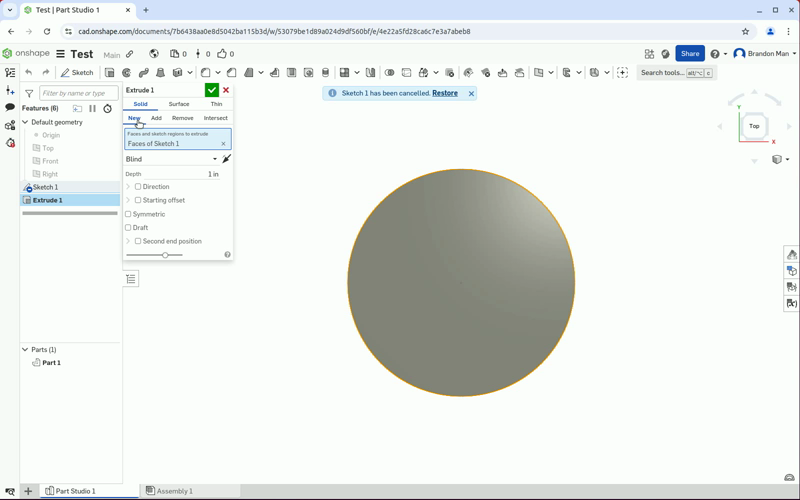
click(137, 120)
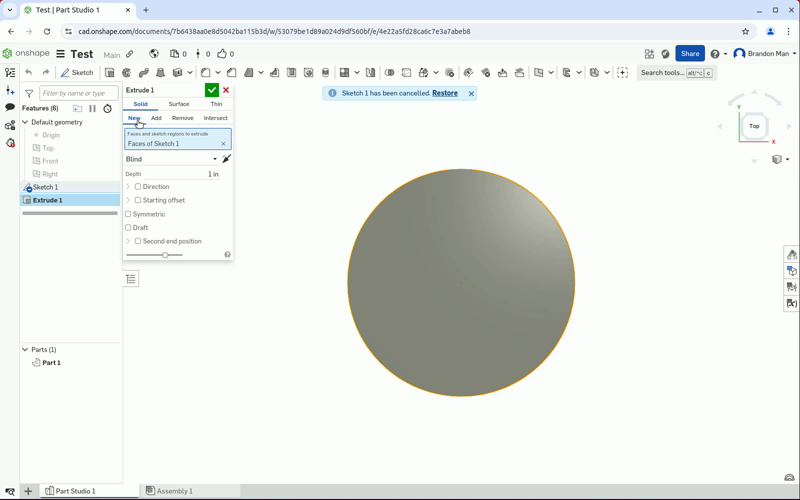
key(tab, 4)
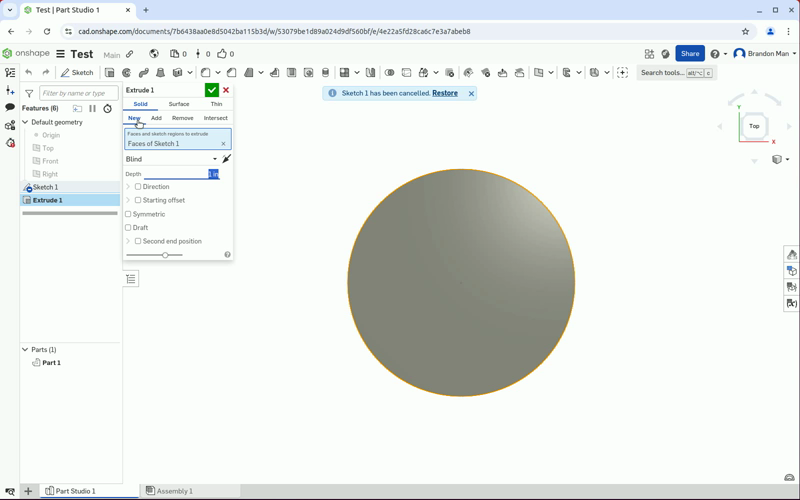
text(6.74)
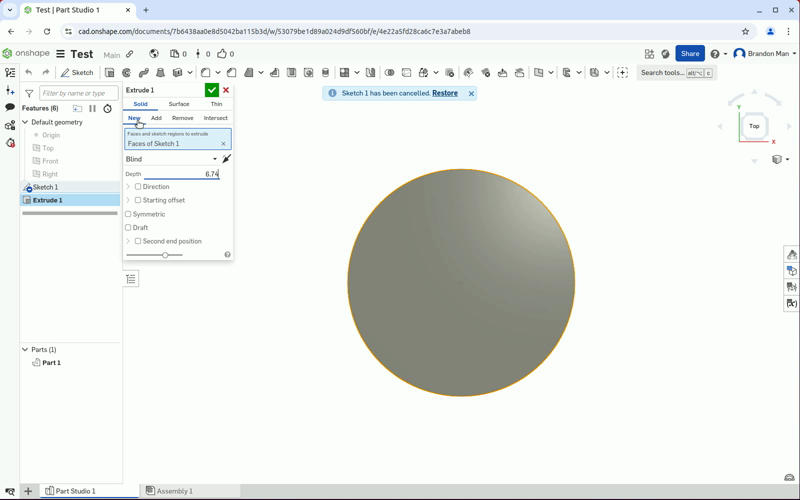
key(enter)
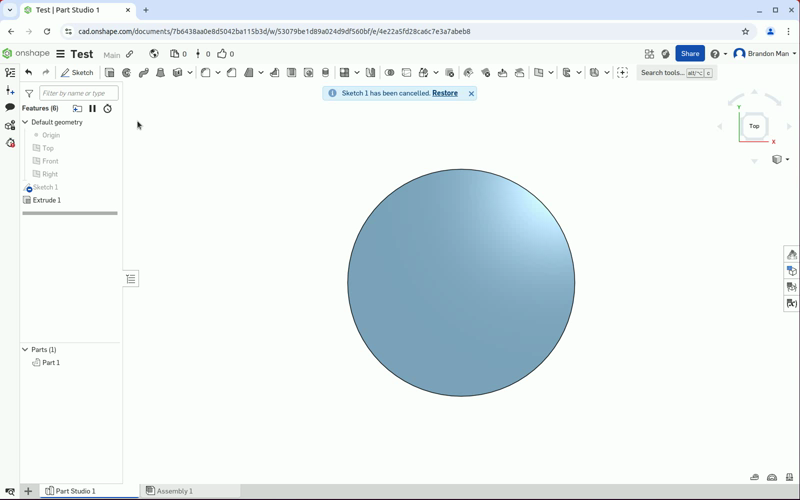
key(shift+h)
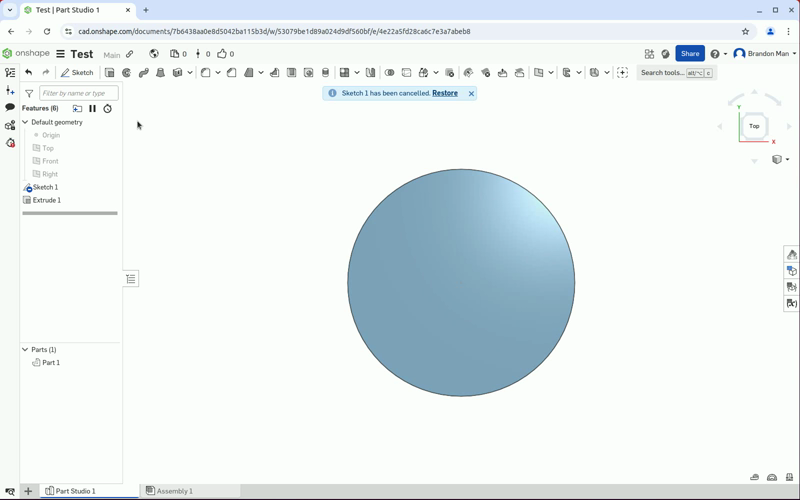
key(shift+h)
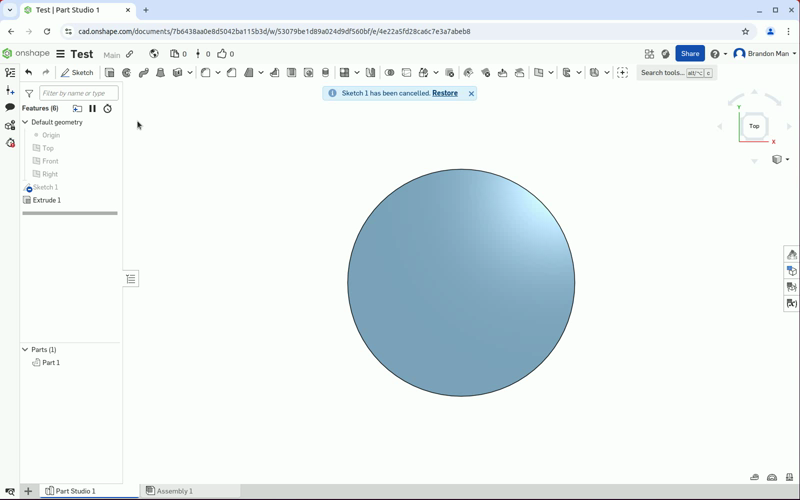
mouse_move(73, 189)
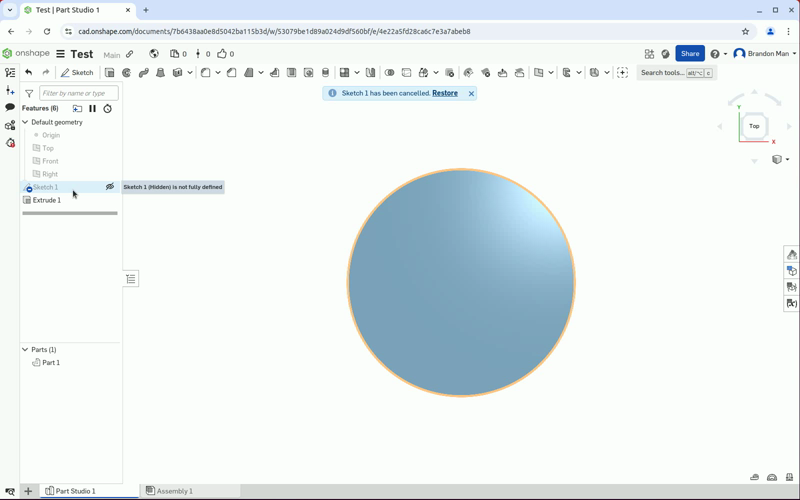
click(73, 189)
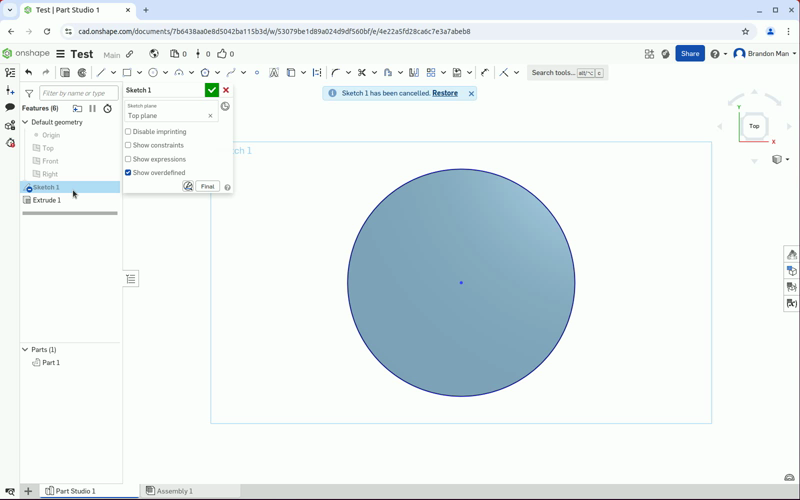
mouse_move(229, 92)
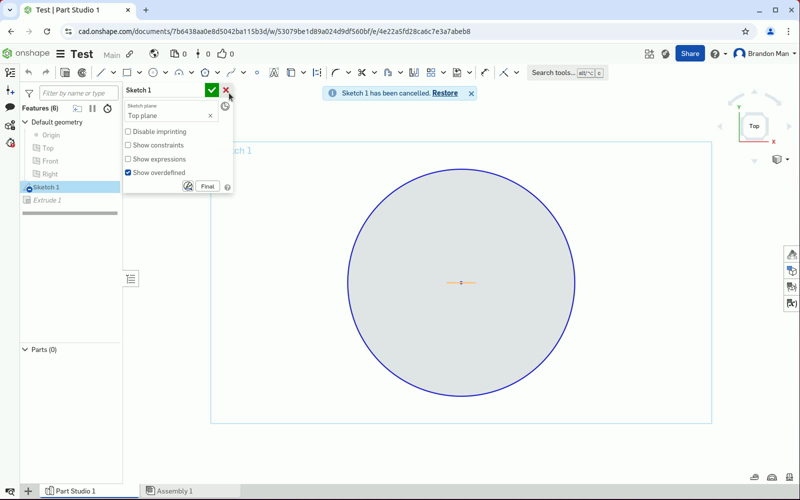
click(229, 92)
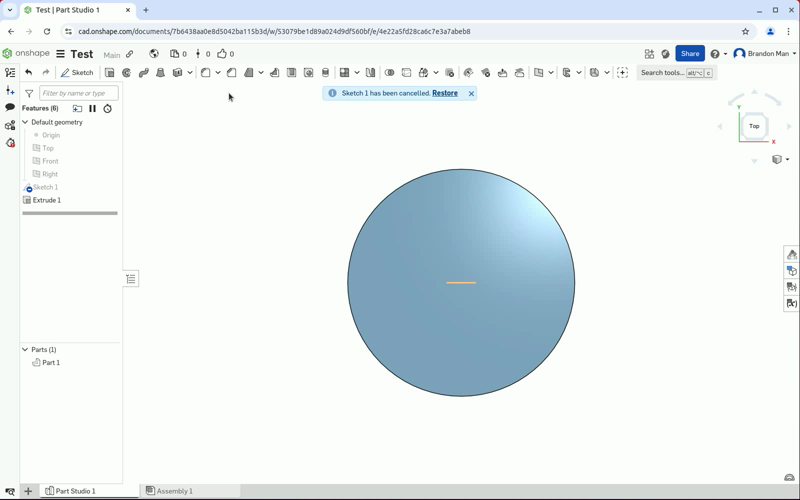
mouse_move(541, 75)
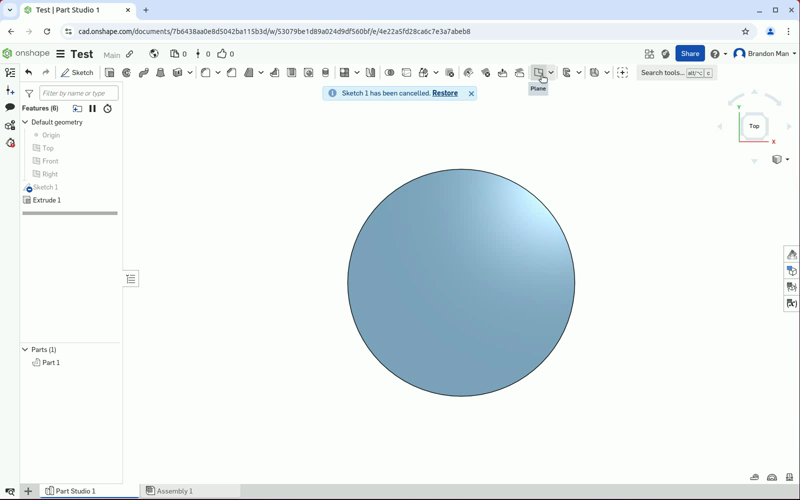
click(541, 75)
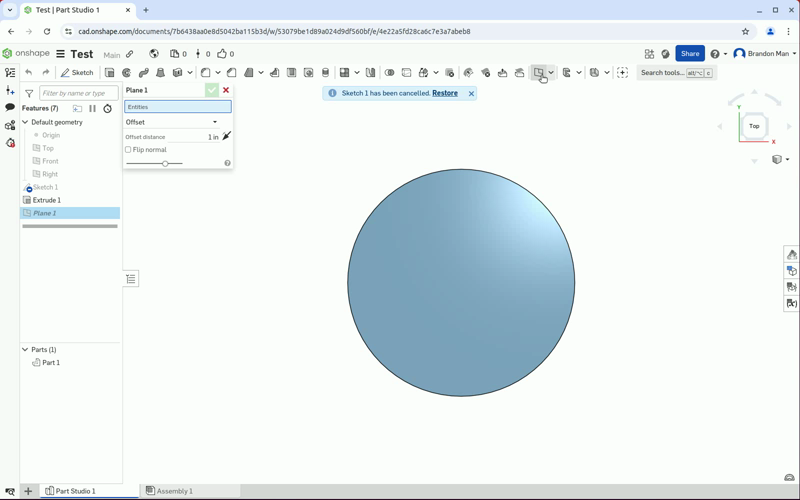
mouse_move(73, 150)
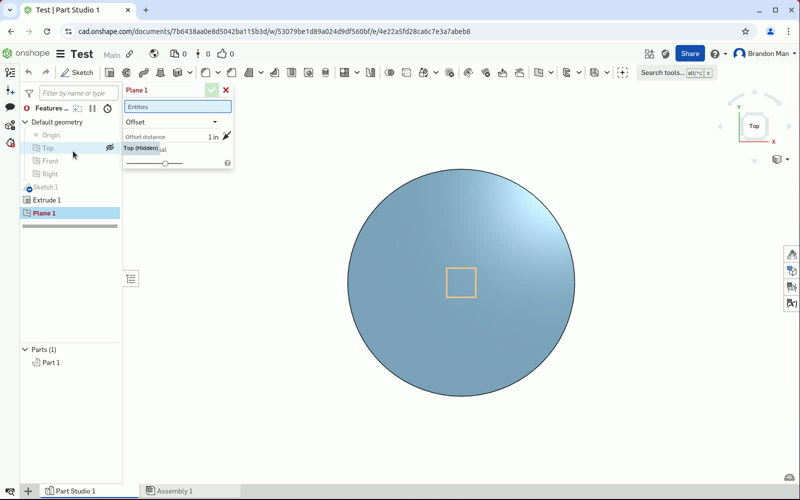
click(73, 150)
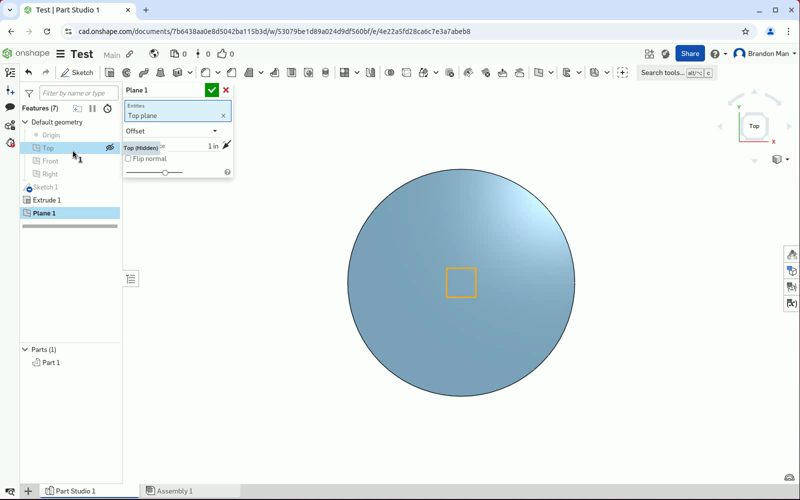
key(tab, 2)
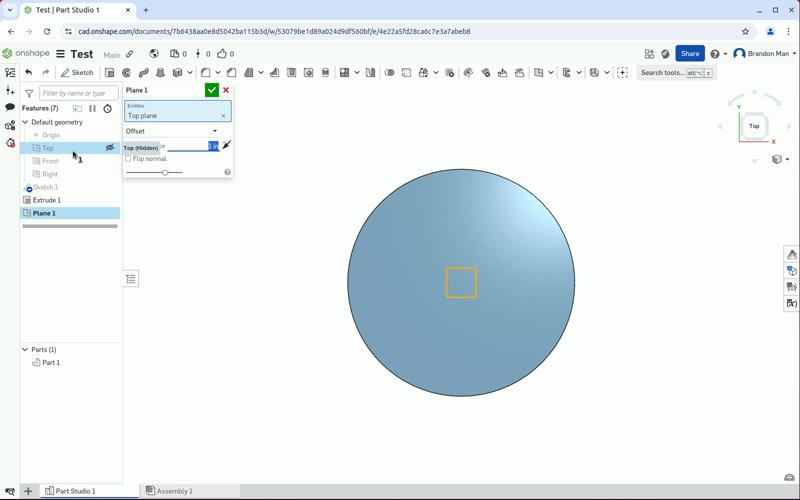
text(6.748)
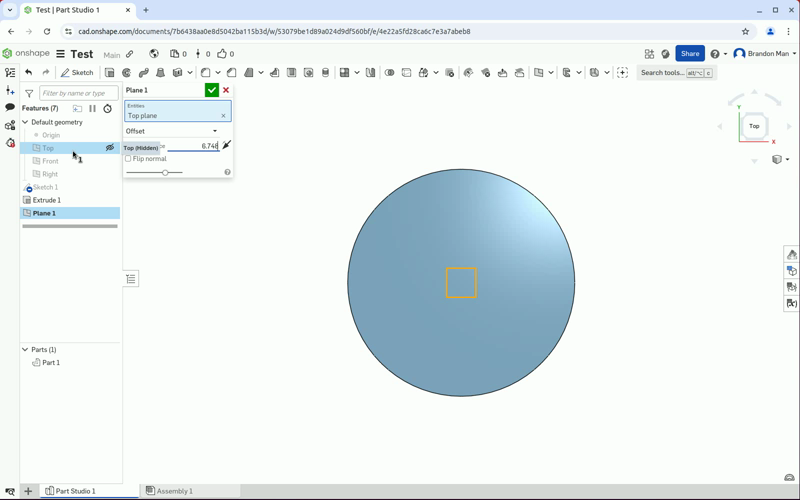
key(enter, 2)
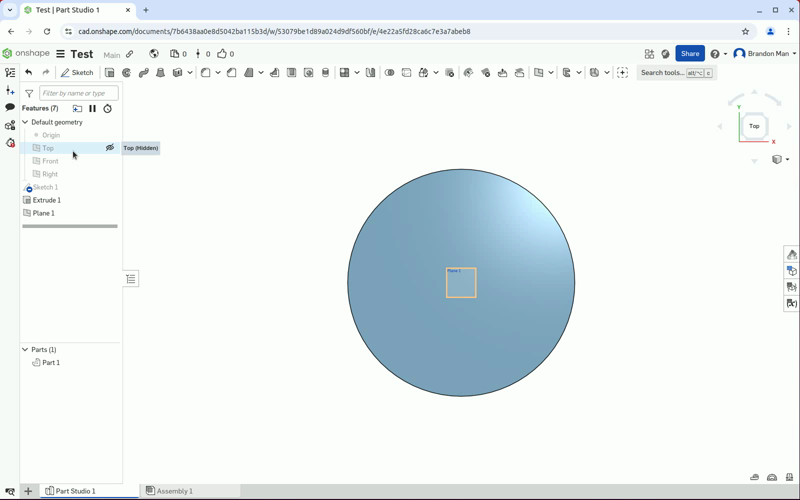
key(shift+s)
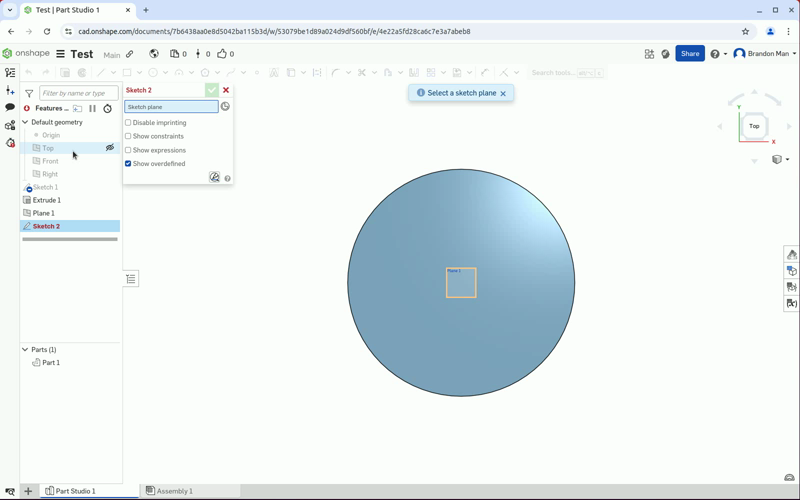
mouse_move(73, 215)
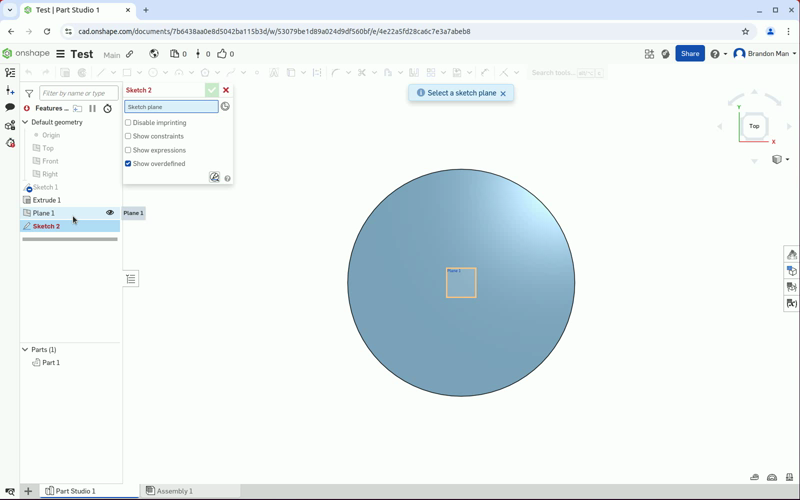
click(73, 215)
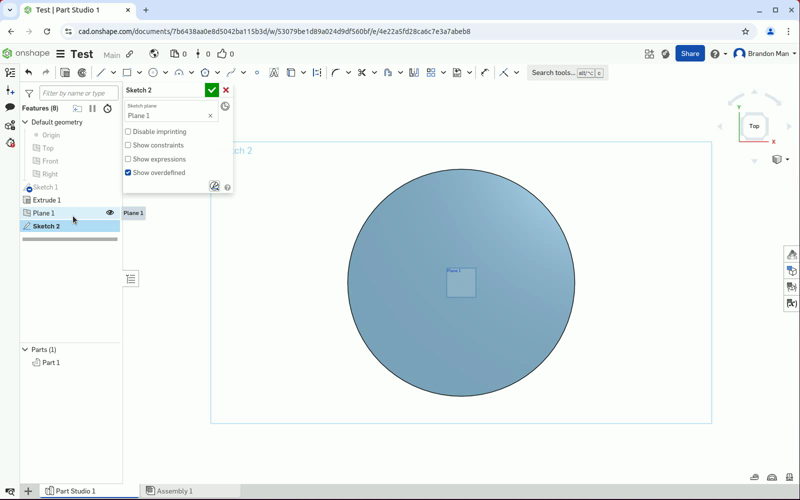
mouse_move(73, 352)
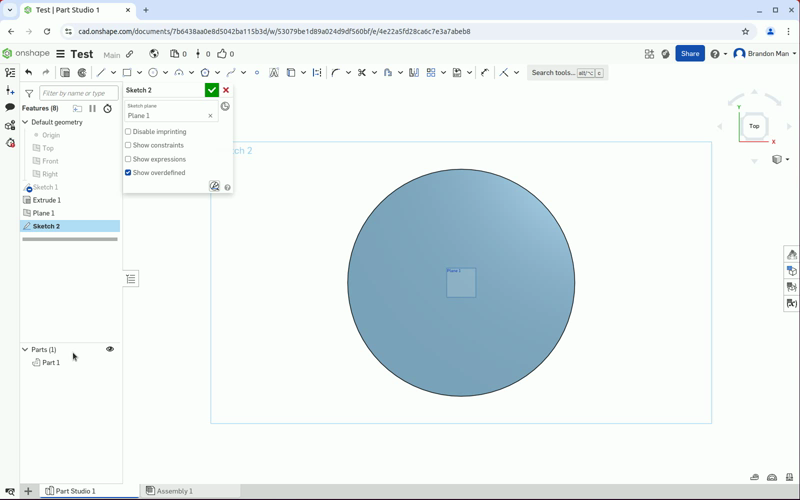
key(y)
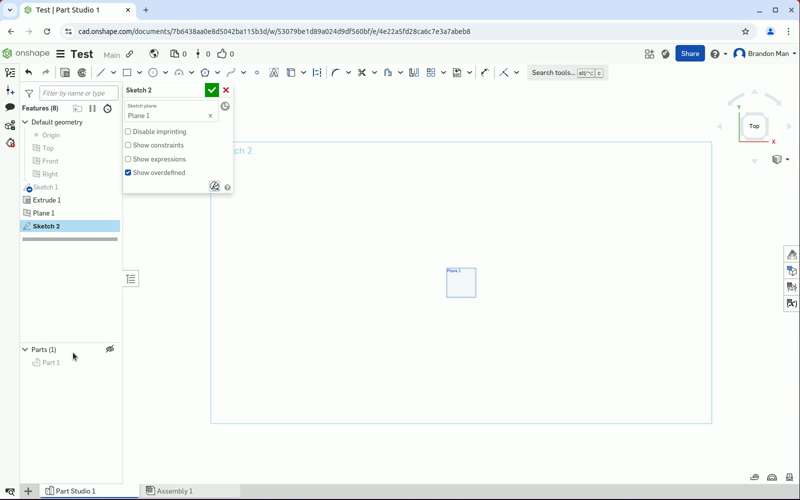
key(l)
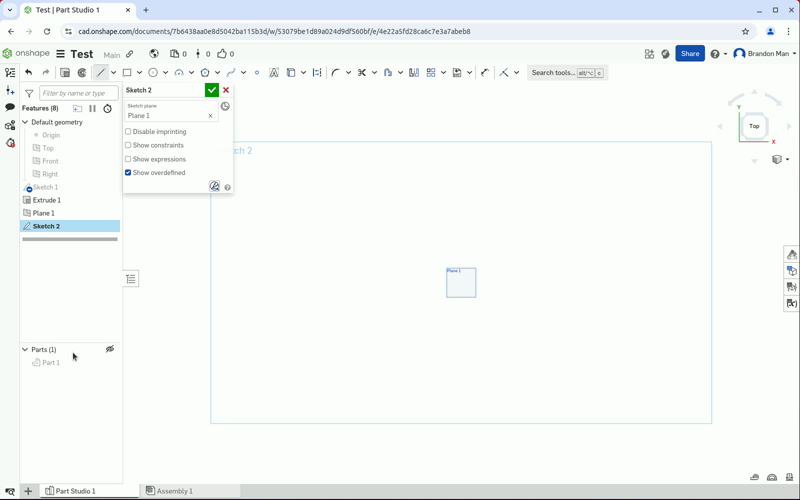
key_down(shift)
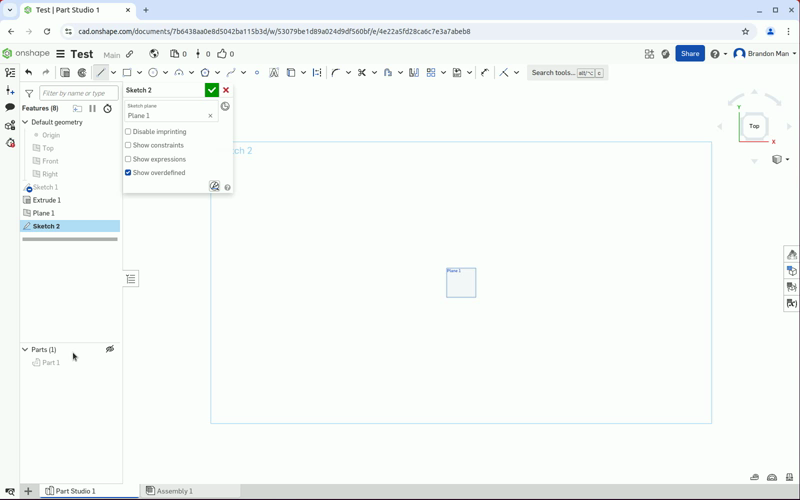
mouse_move(392, 351)
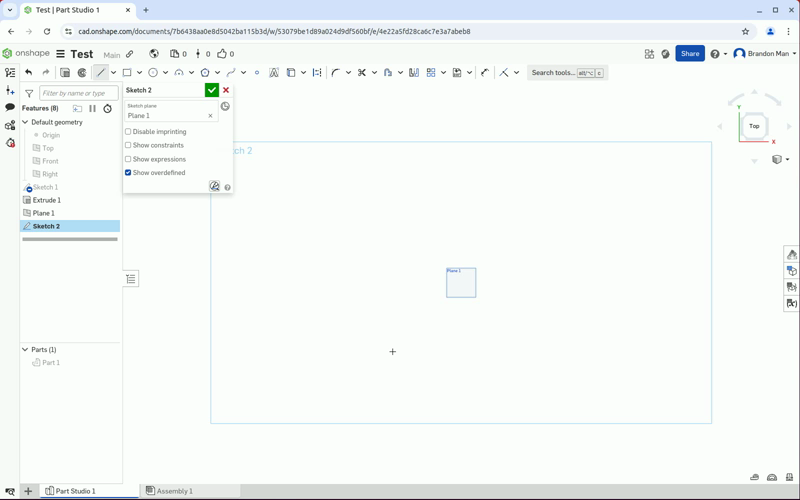
click(392, 351)
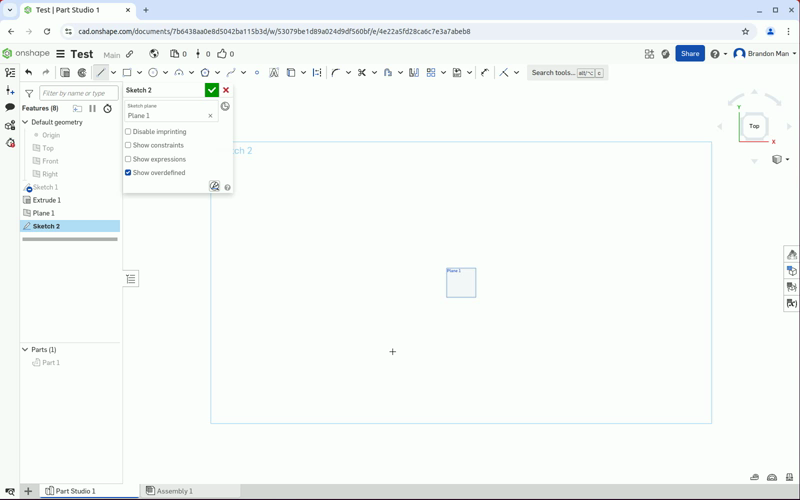
key_up(shift)
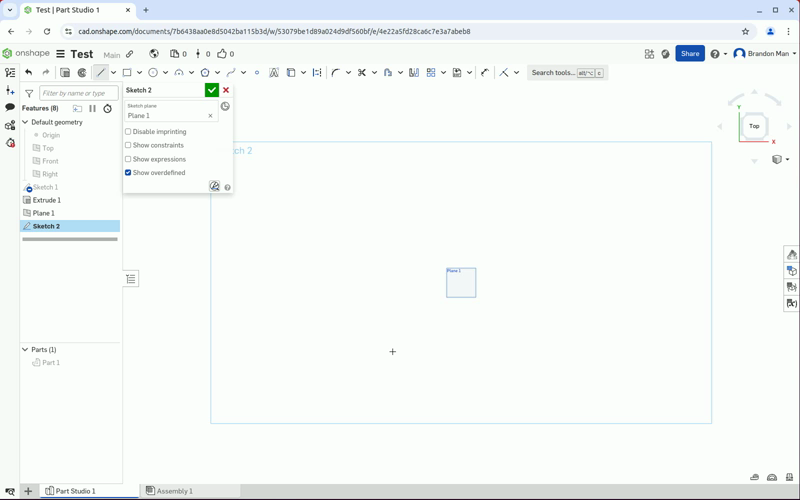
key_down(shift)
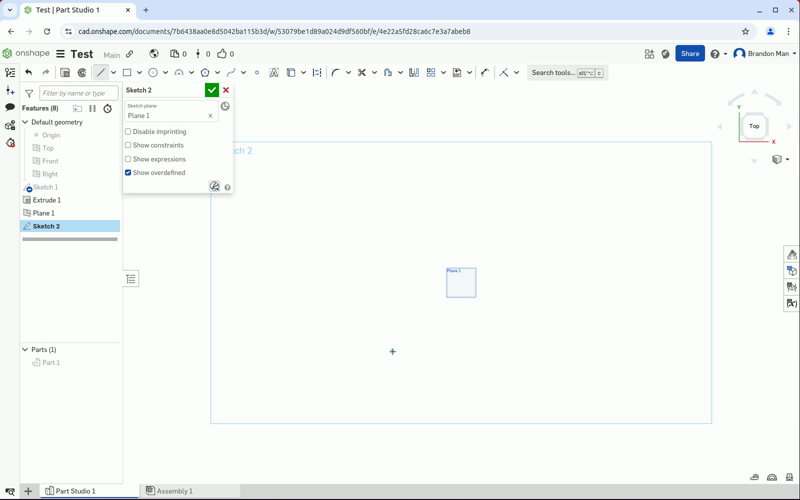
mouse_move(422, 351)
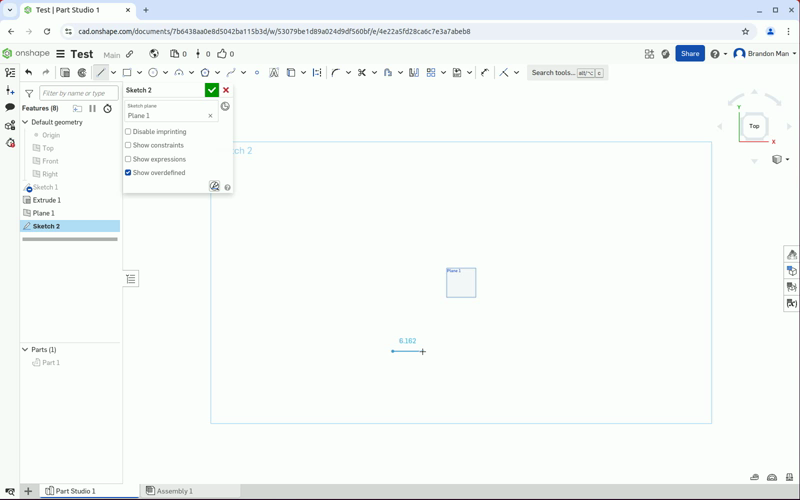
mouse_move(401, 342)
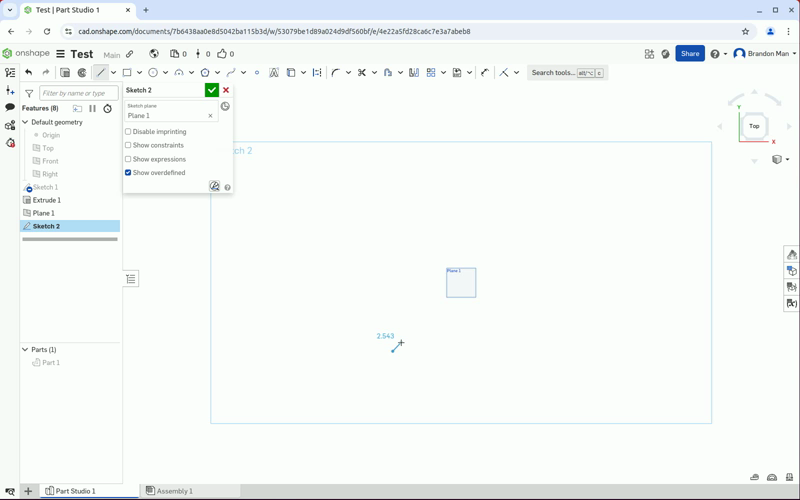
click(401, 342)
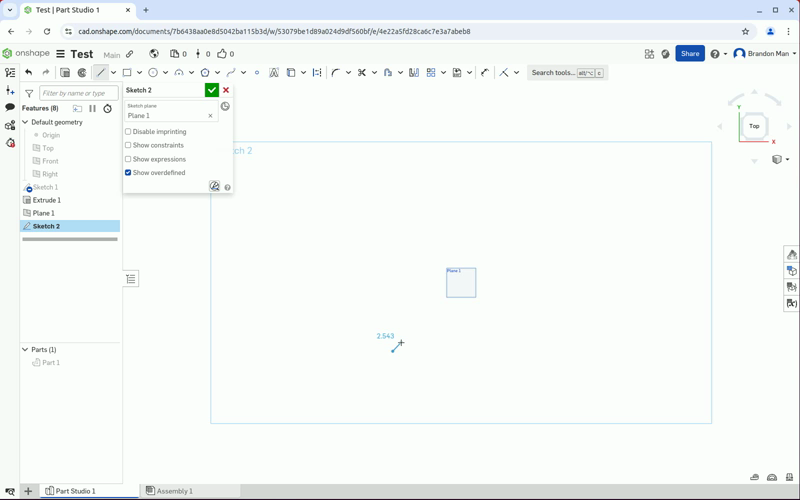
key_up(shift)
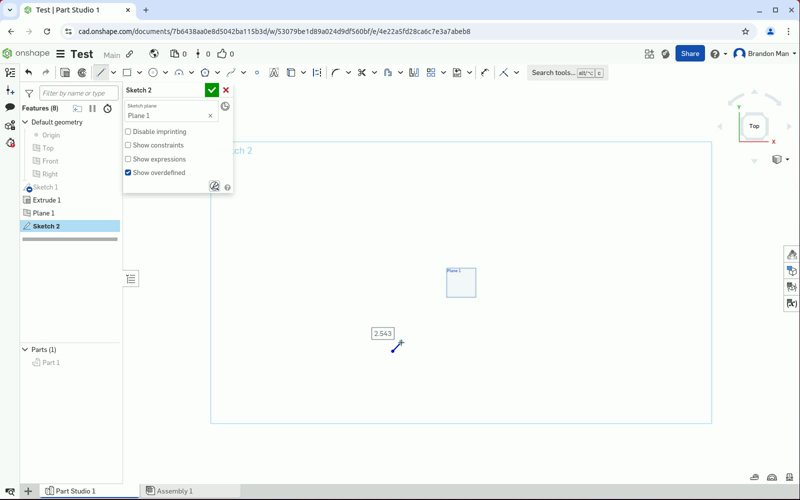
key(esc)
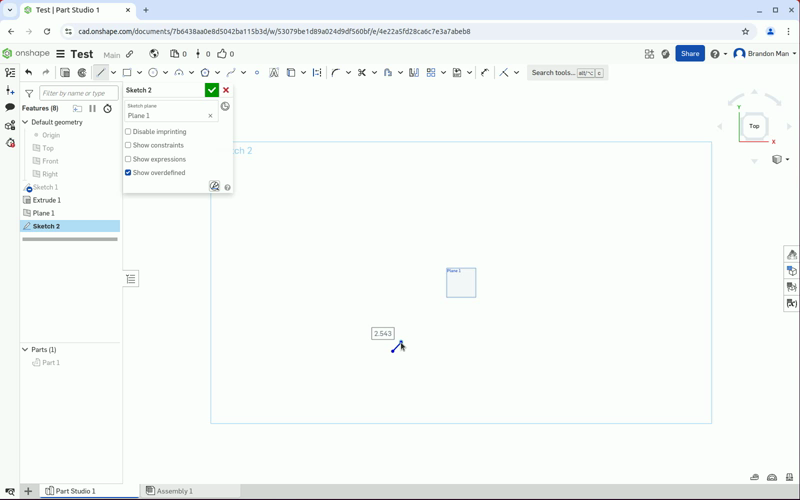
key(a)
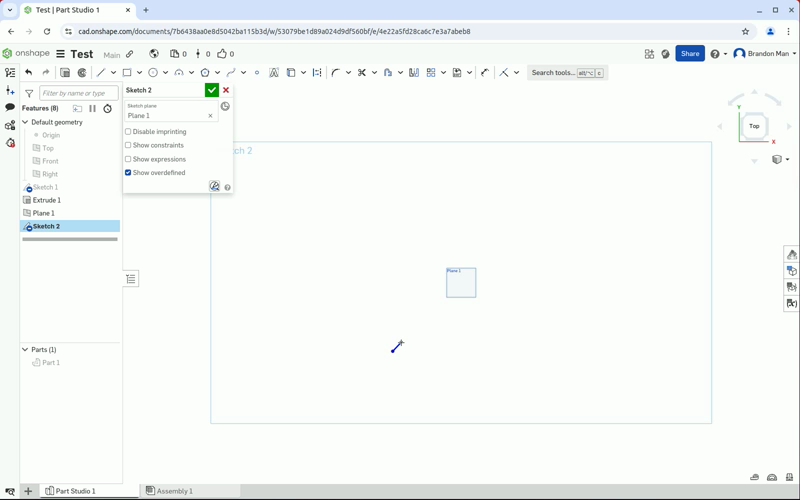
mouse_move(401, 342)
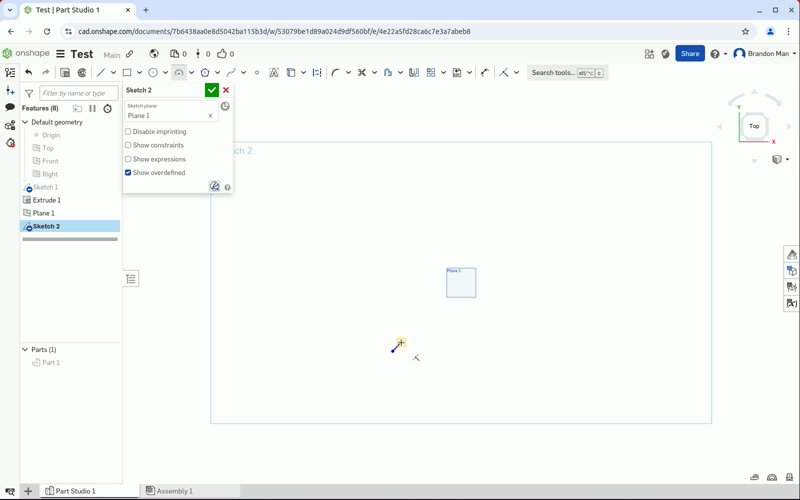
click(401, 342)
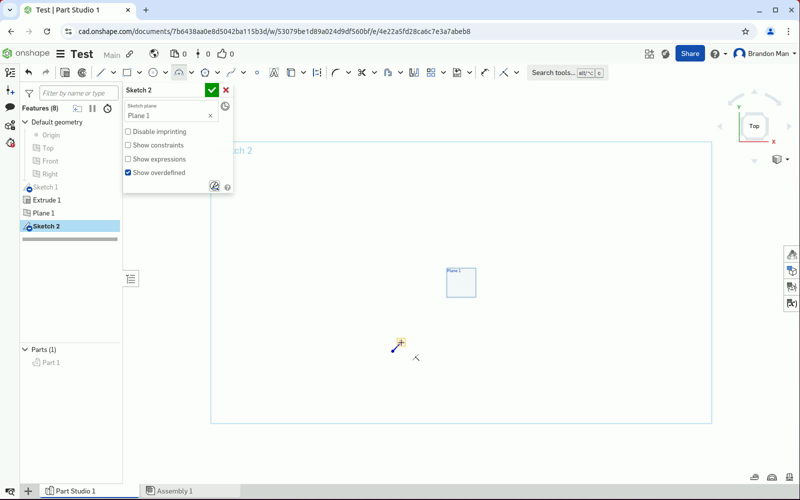
key_down(shift)
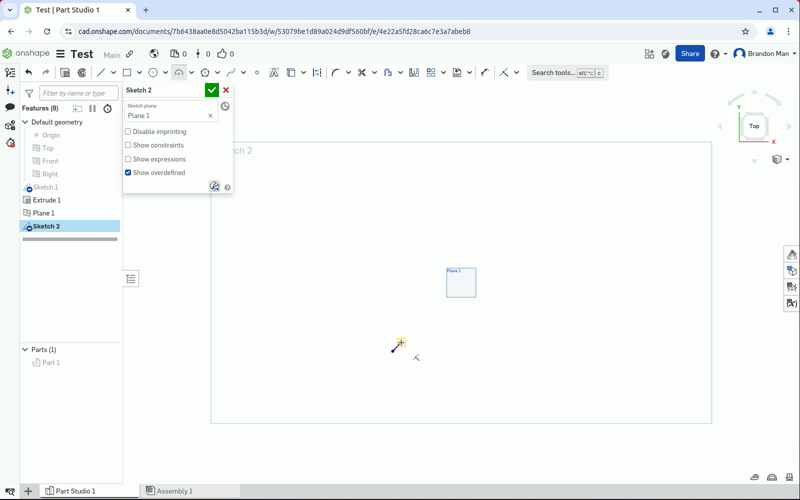
mouse_move(530, 328)
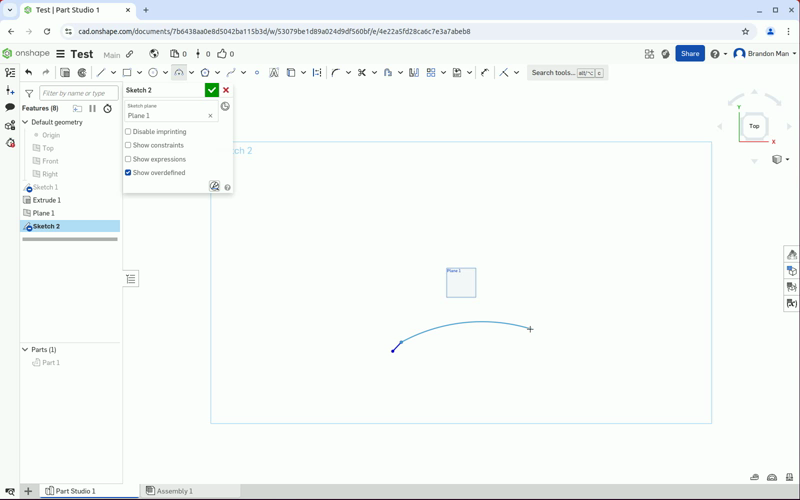
click(530, 328)
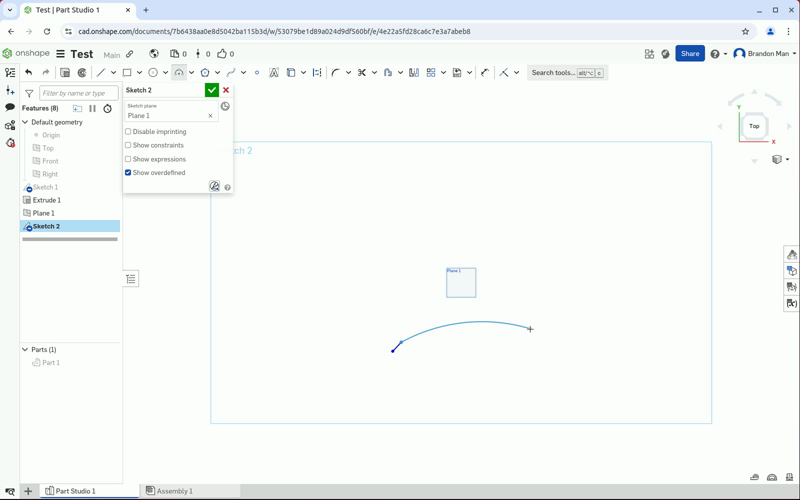
mouse_move(451, 201)
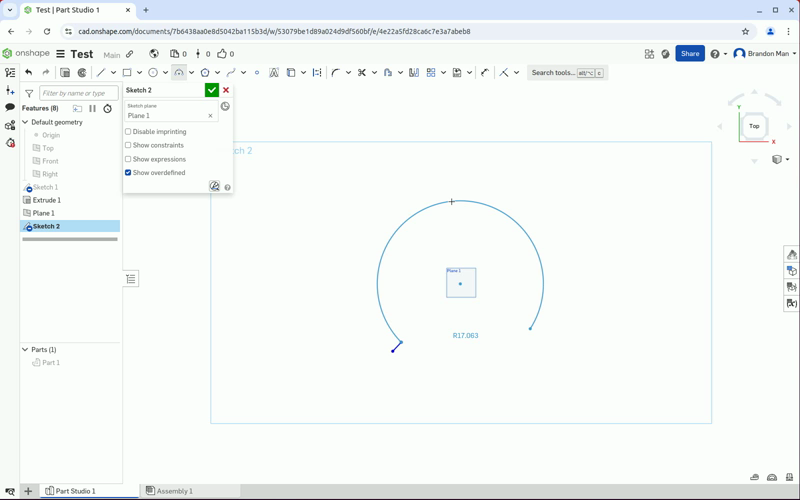
click(451, 201)
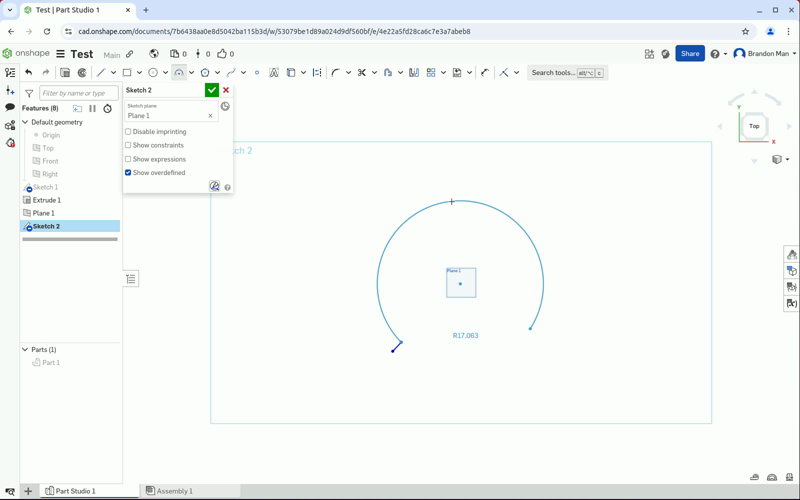
key_up(shift)
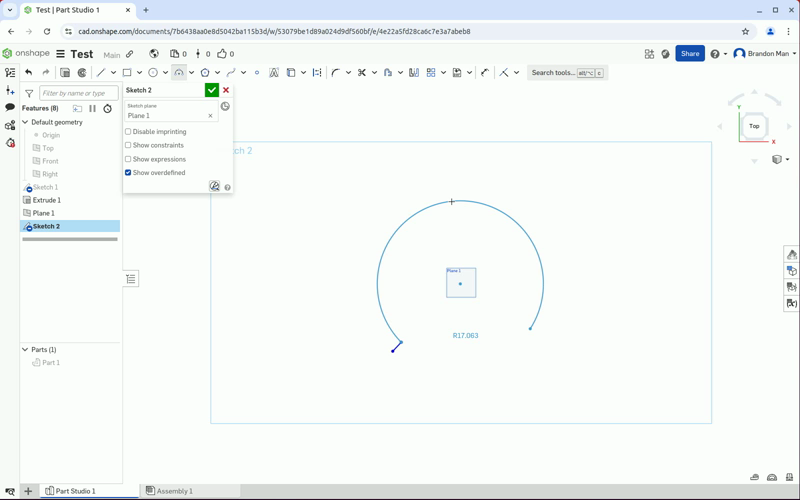
key(esc)
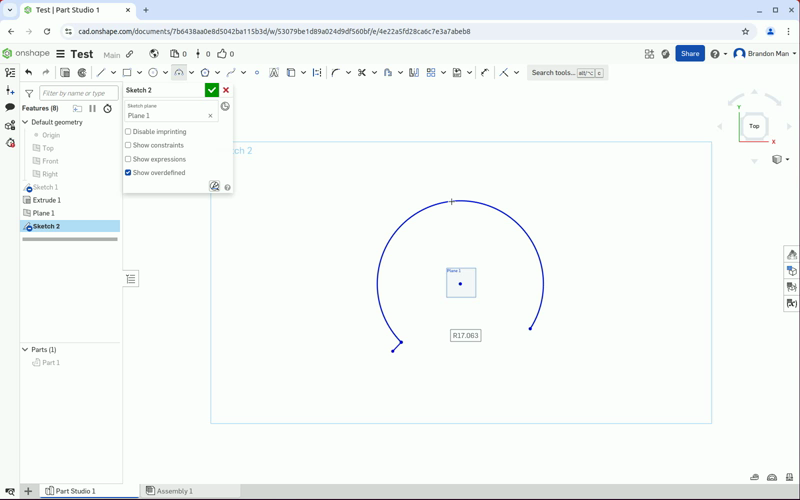
key(l)
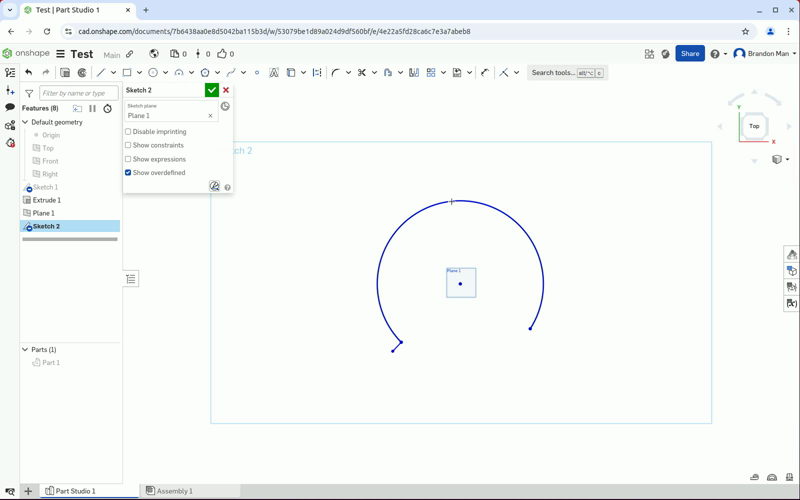
mouse_move(530, 328)
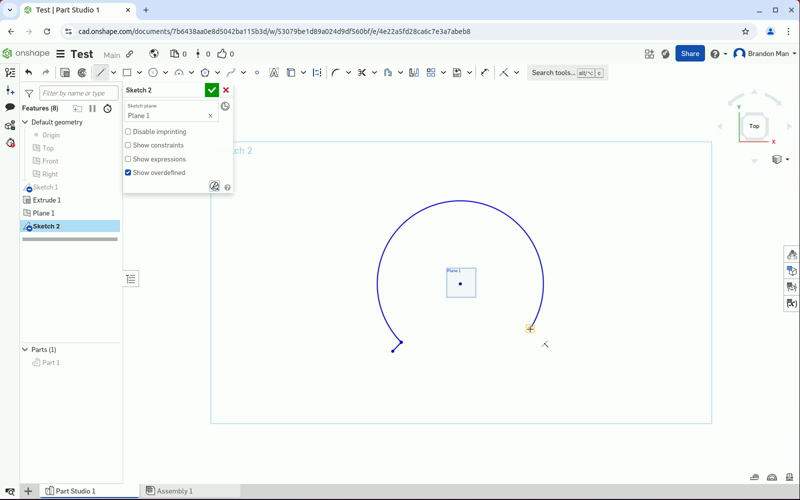
click(530, 328)
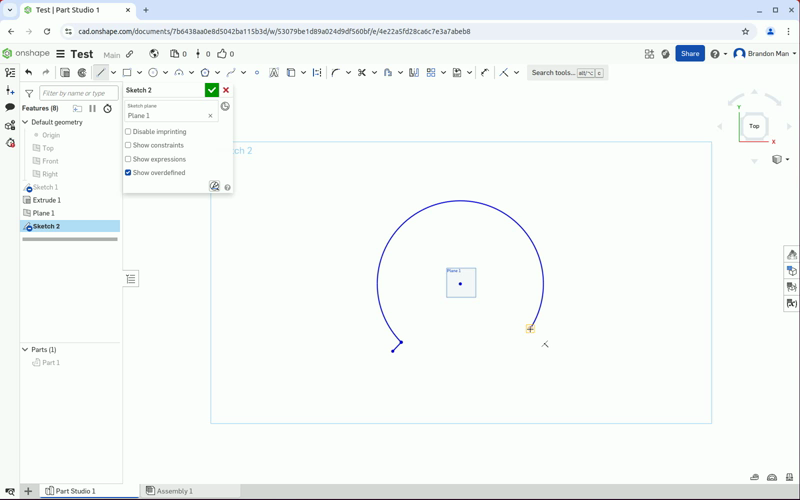
key_down(shift)
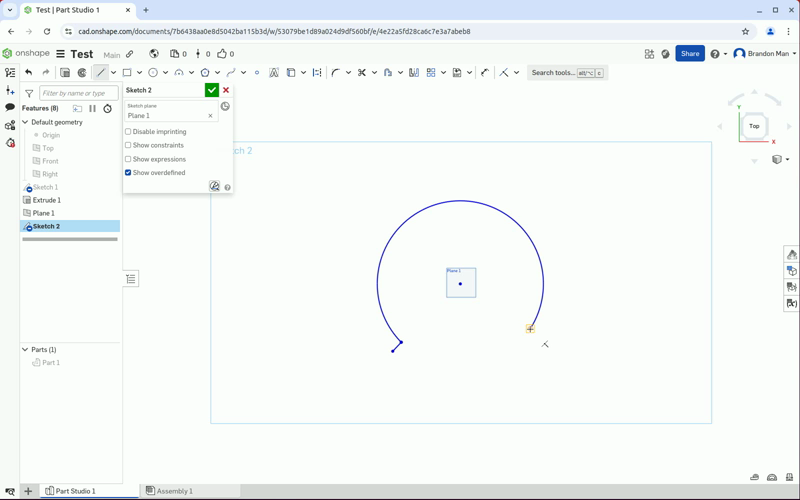
mouse_move(560, 328)
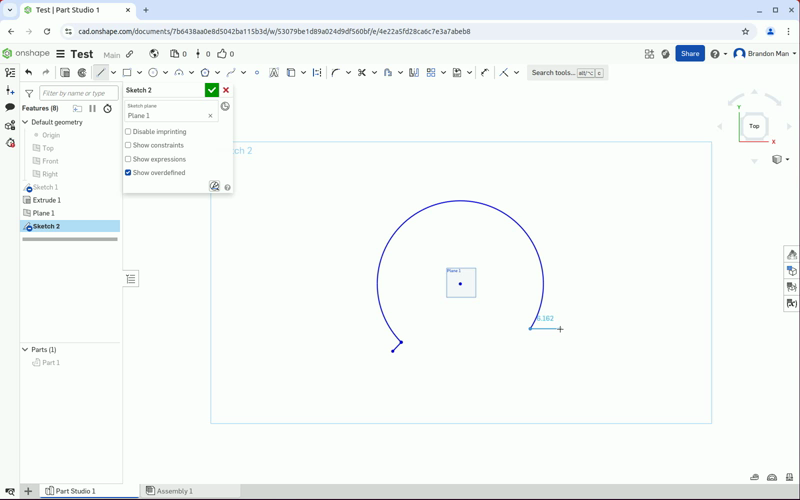
mouse_move(525, 323)
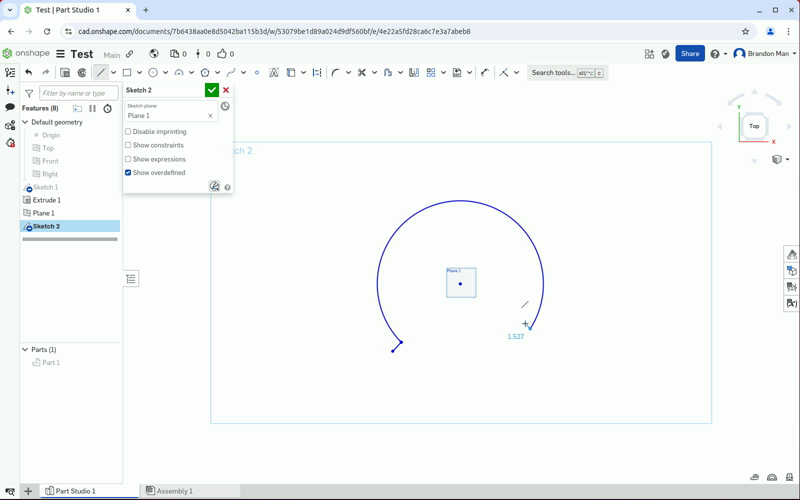
scroll(6)
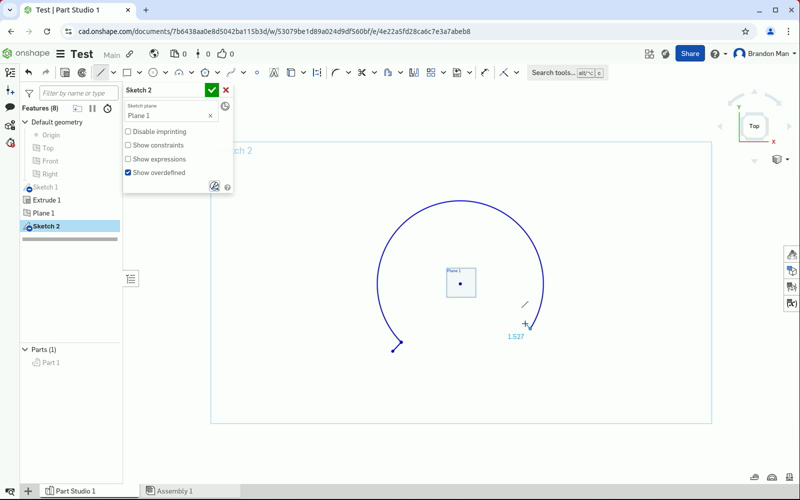
scroll(6)
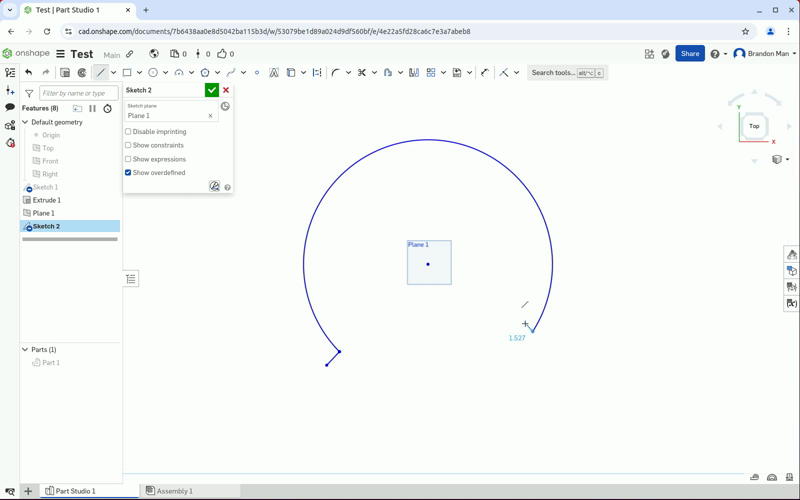
scroll(6)
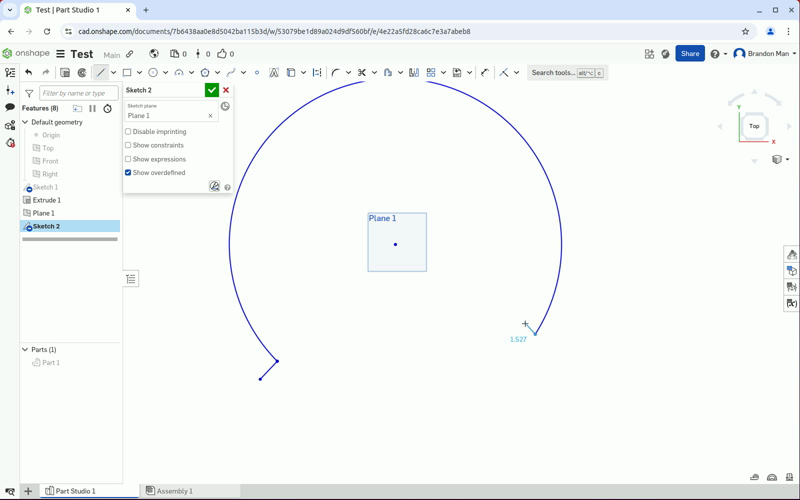
scroll(6)
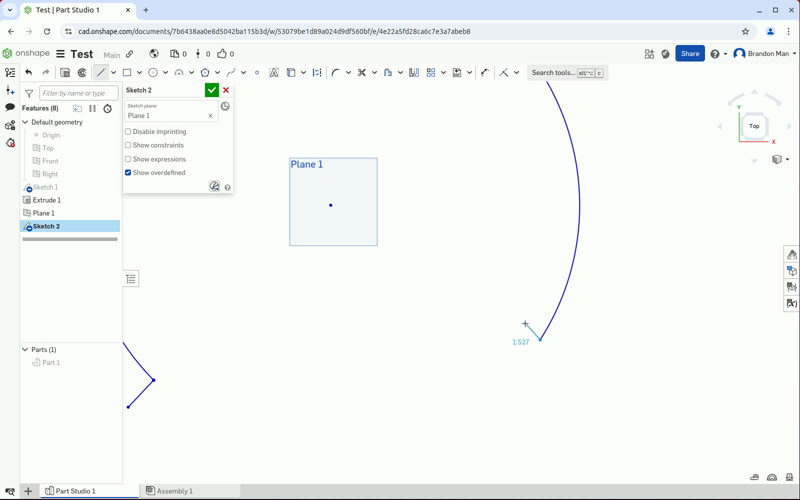
scroll(6)
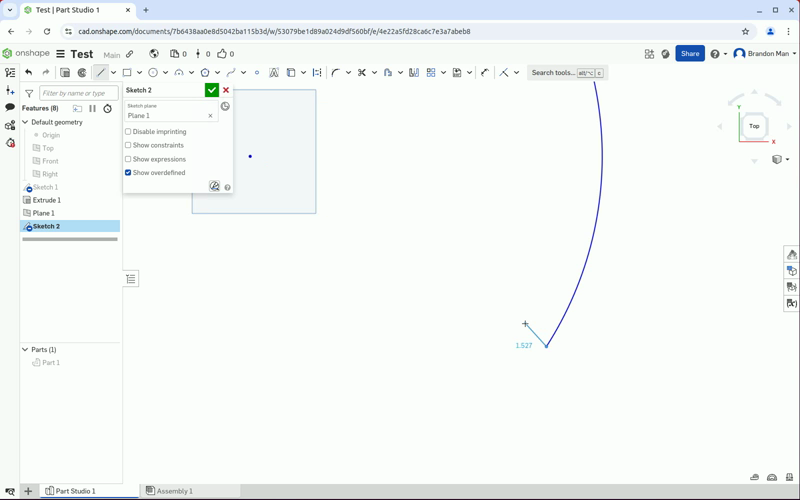
scroll(6)
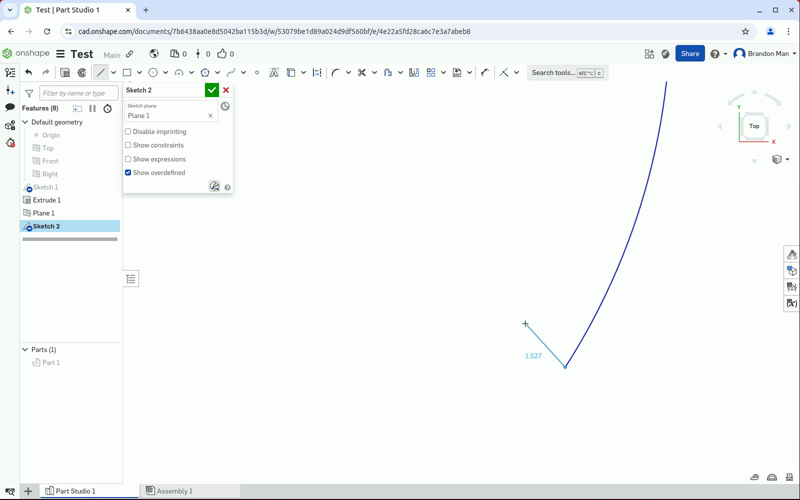
scroll(6)
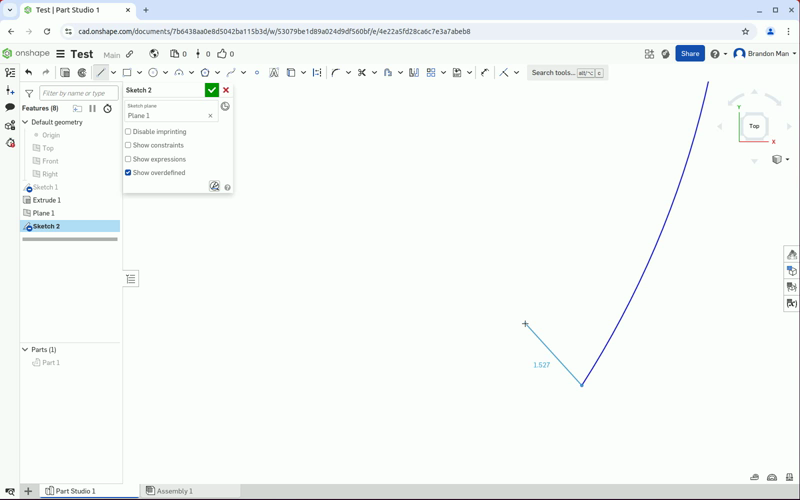
click(525, 323)
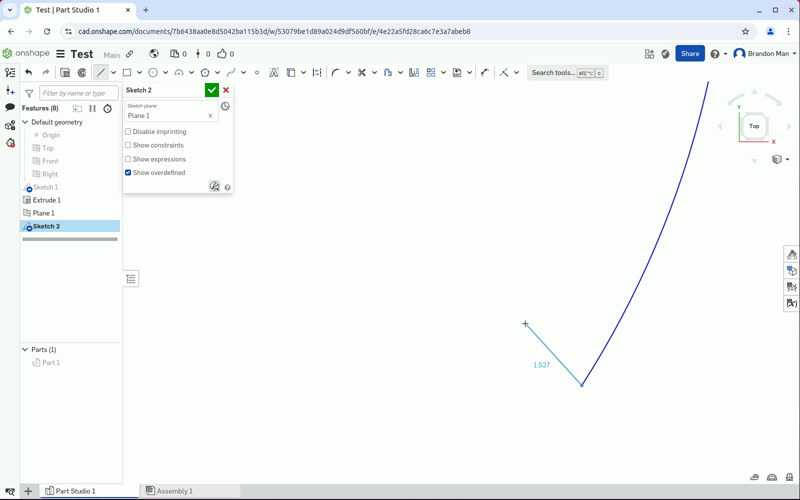
scroll(-6)
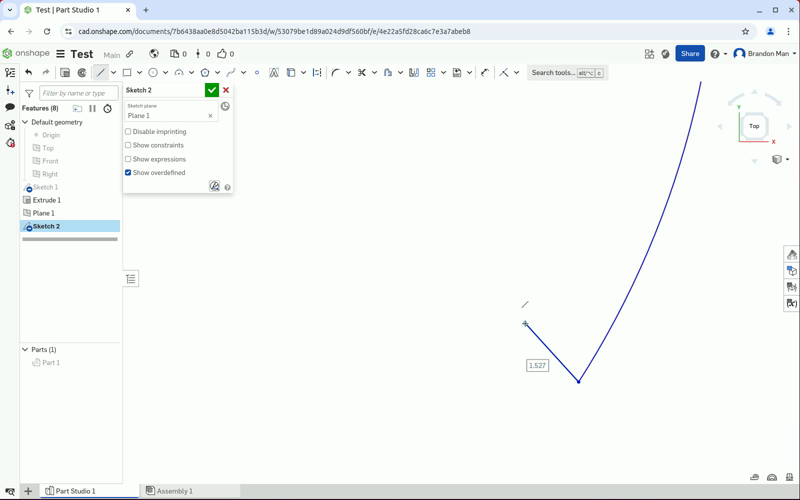
scroll(-6)
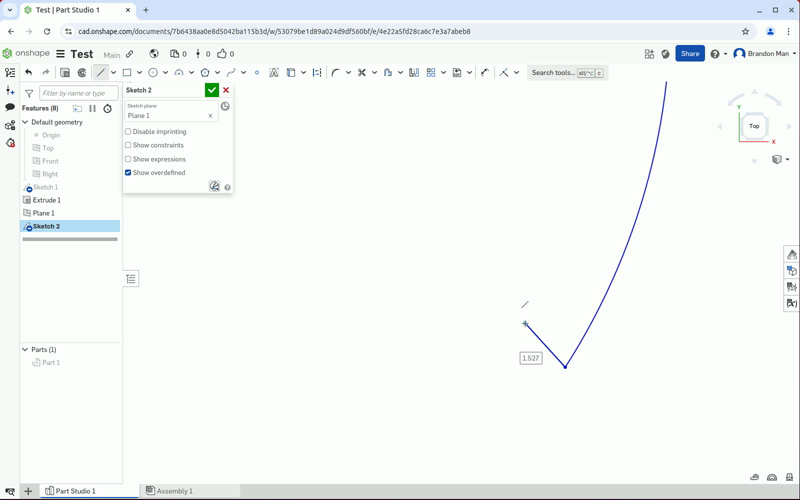
scroll(-6)
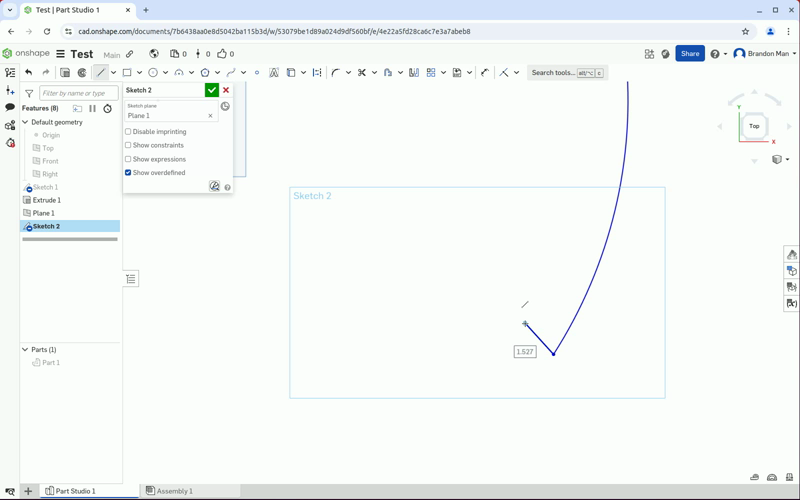
scroll(-6)
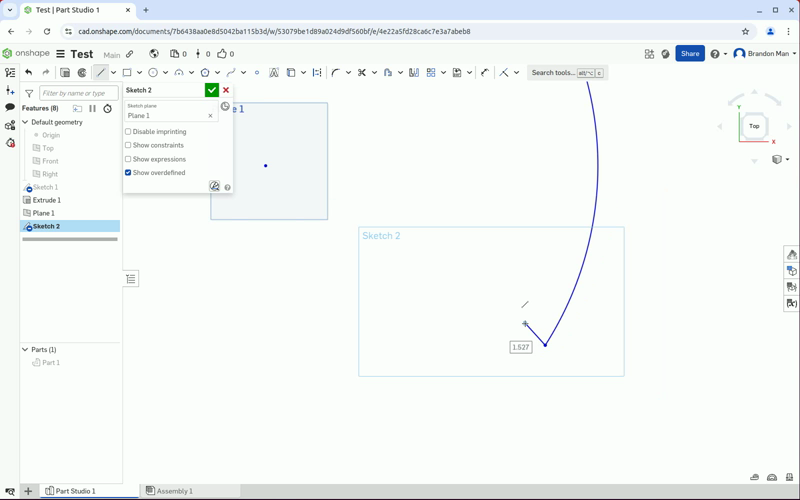
scroll(-6)
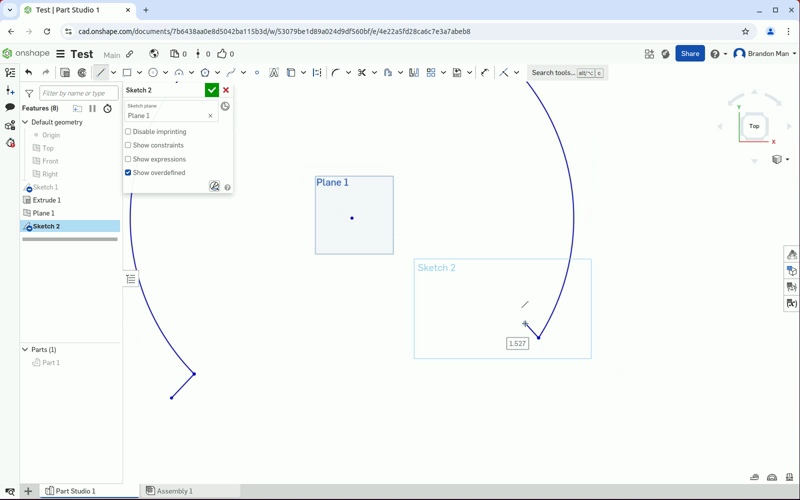
scroll(-6)
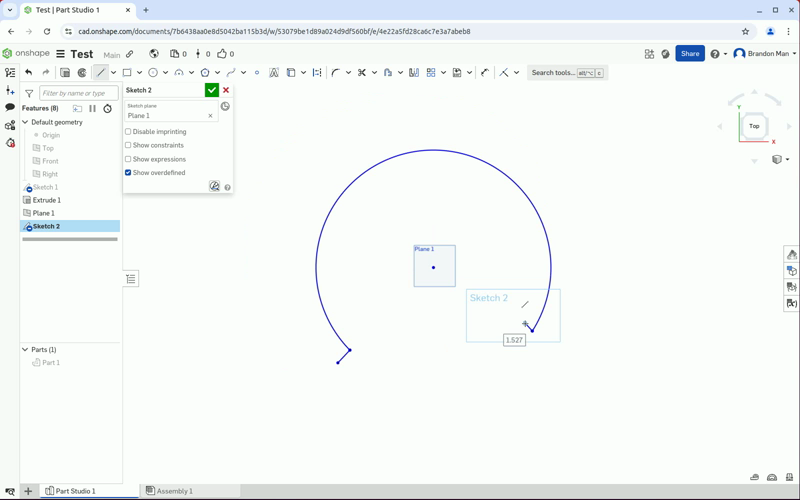
scroll(-6)
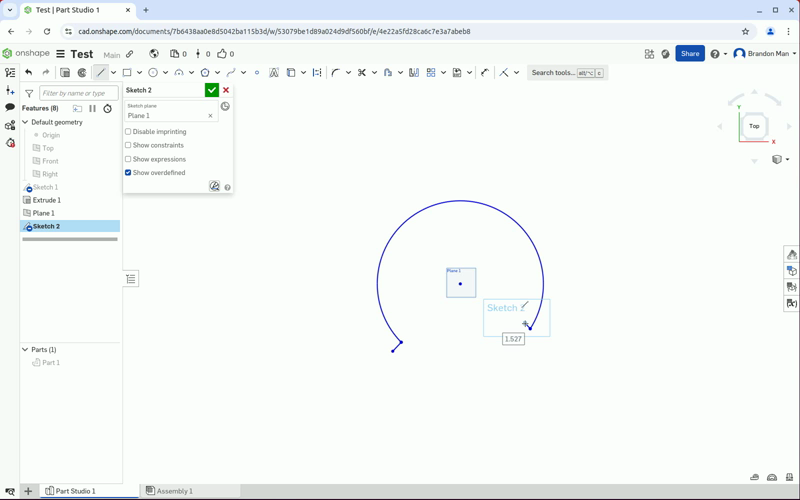
key_up(shift)
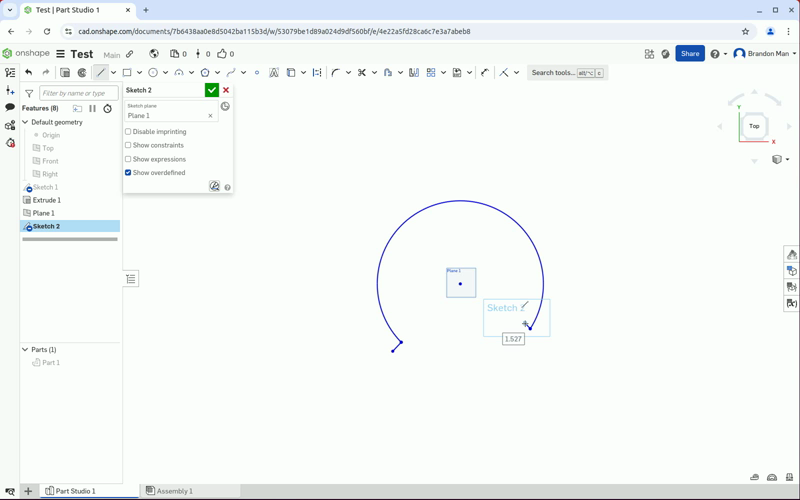
key_down(shift)
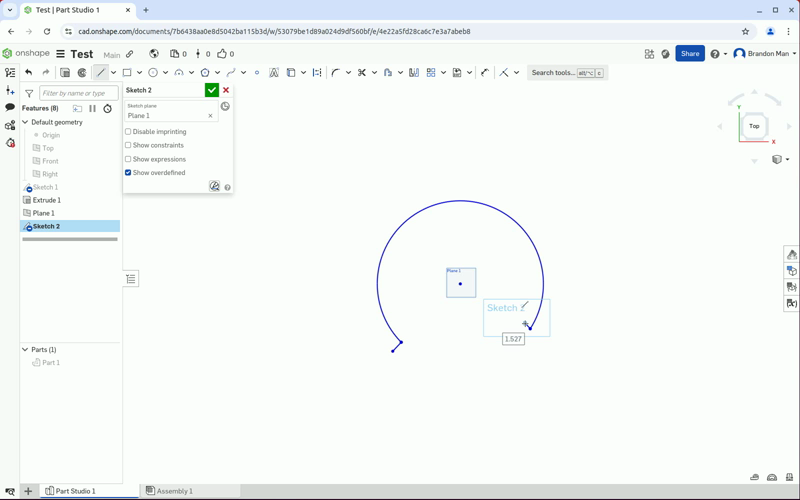
mouse_move(555, 323)
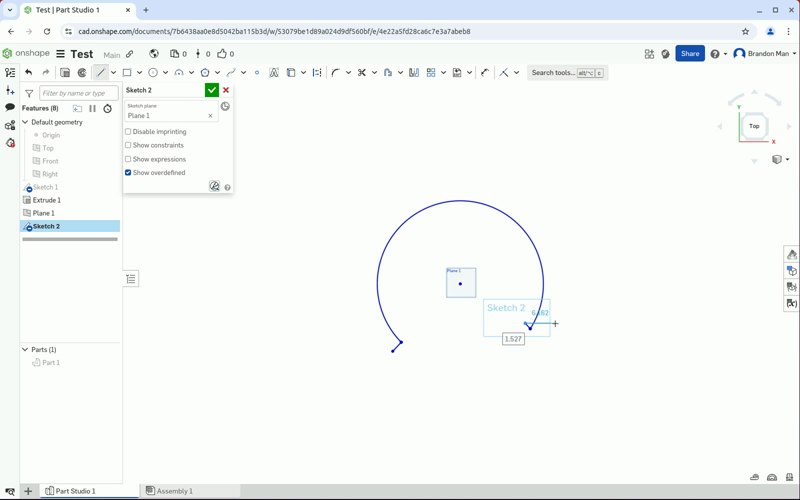
mouse_move(510, 361)
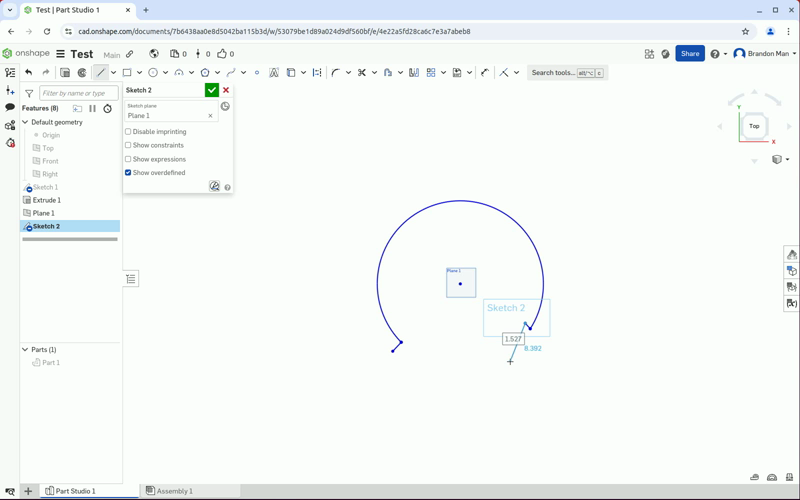
click(510, 361)
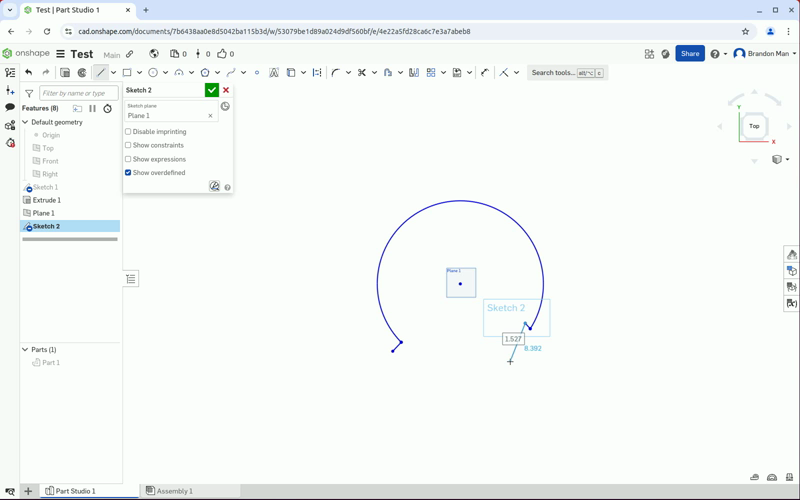
key_up(shift)
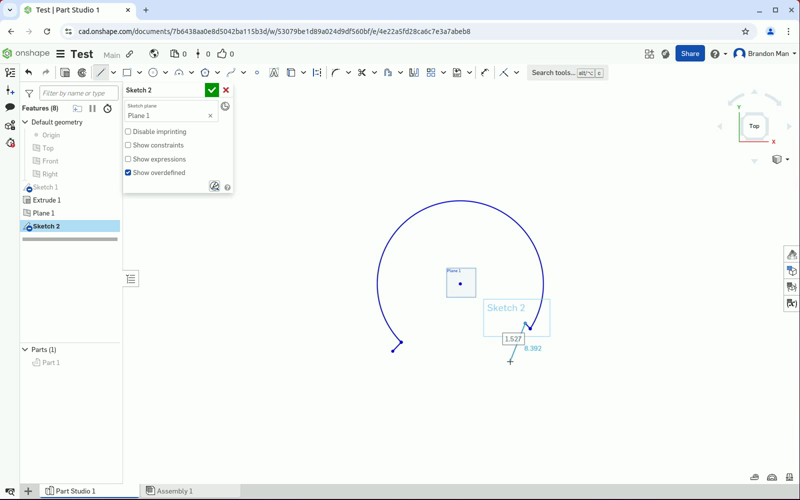
key_down(shift)
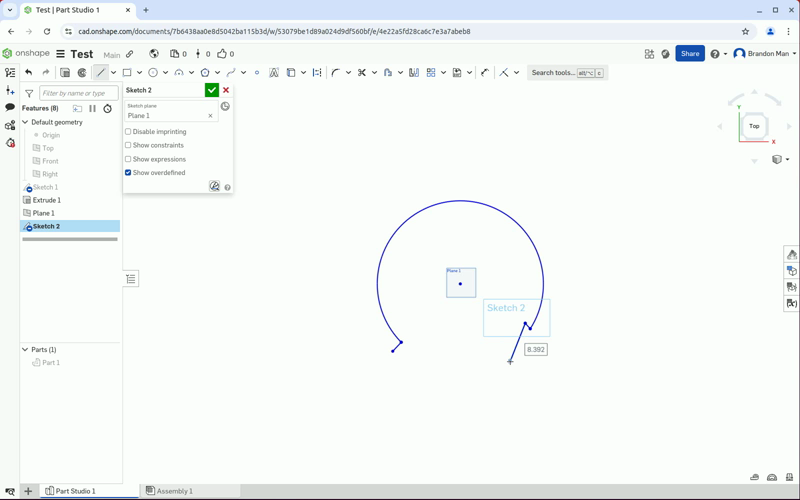
mouse_move(540, 361)
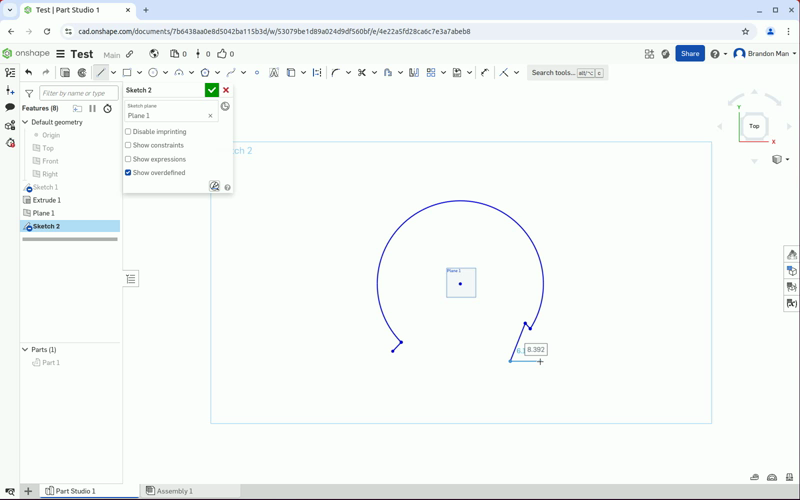
mouse_move(547, 345)
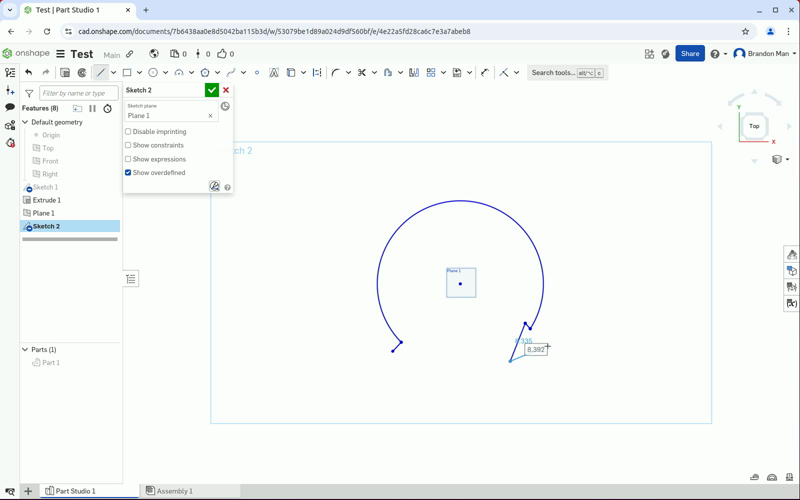
click(547, 345)
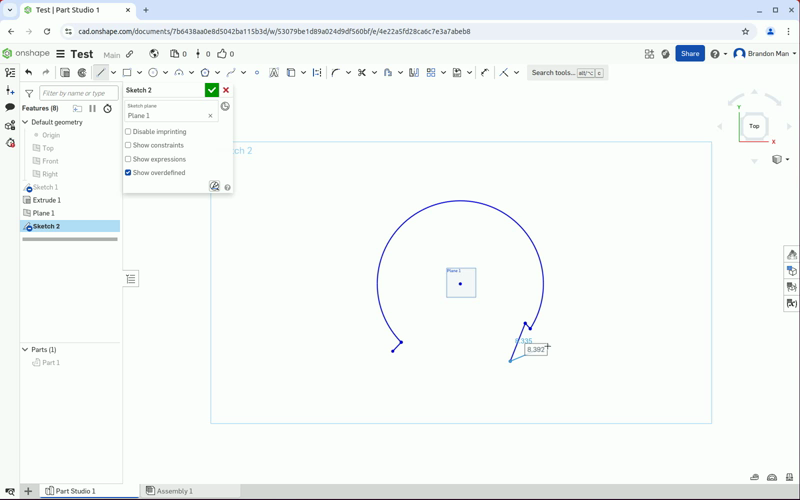
key_up(shift)
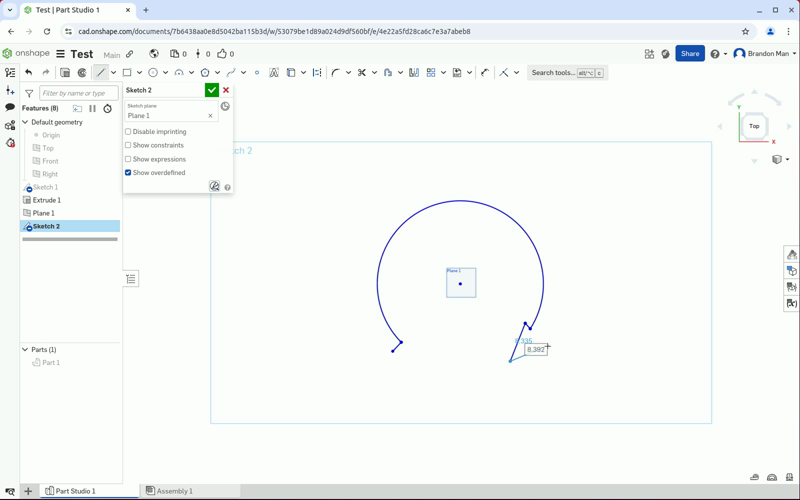
key_down(shift)
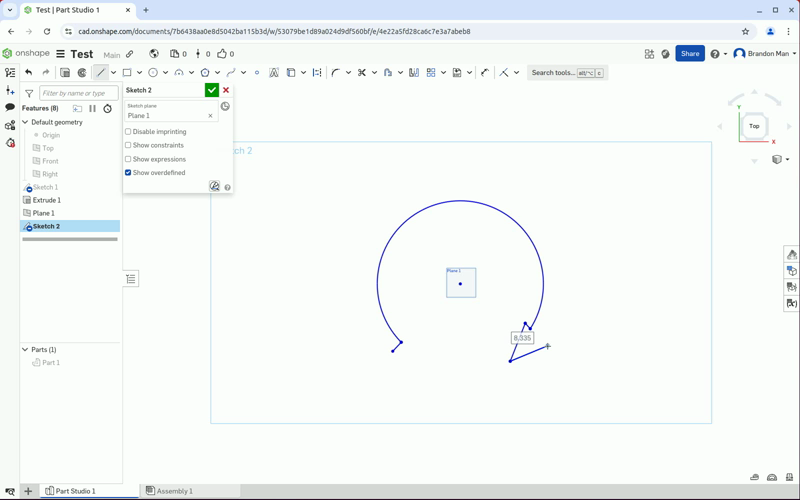
mouse_move(577, 345)
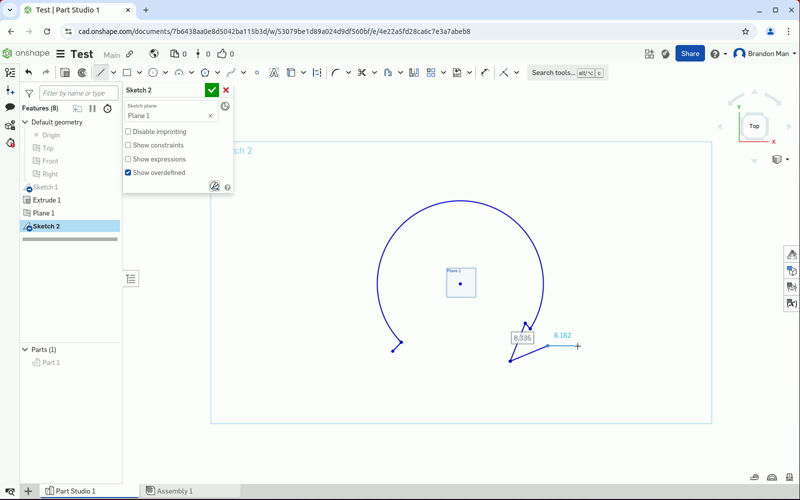
mouse_move(539, 337)
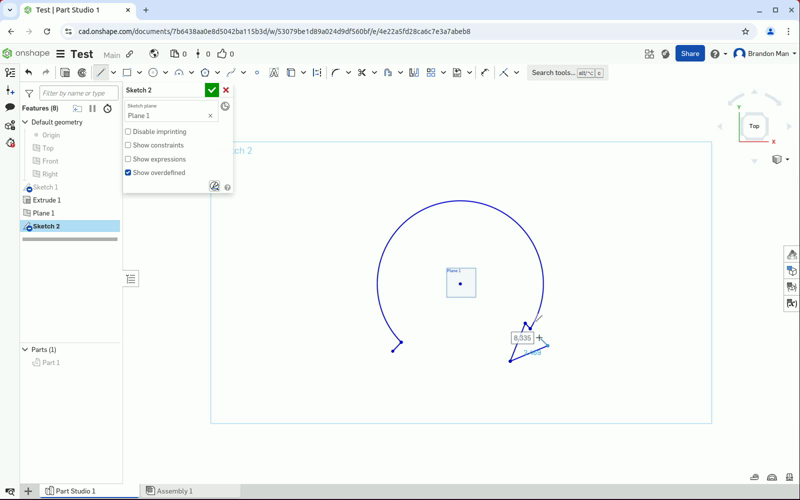
click(539, 337)
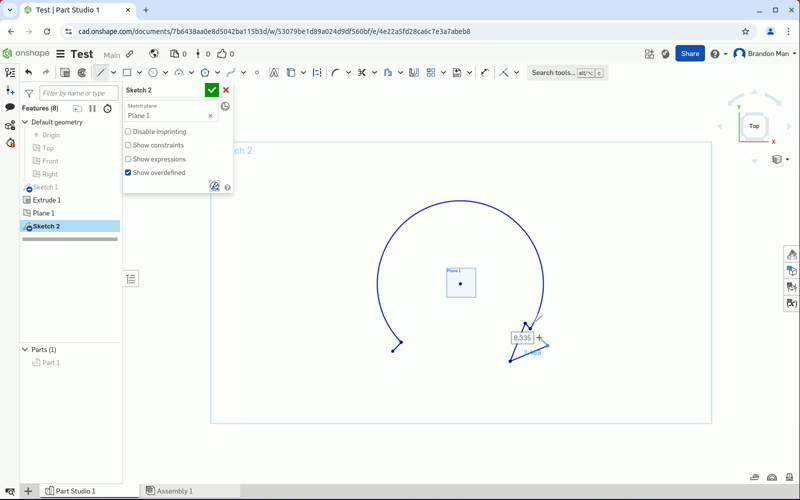
key_up(shift)
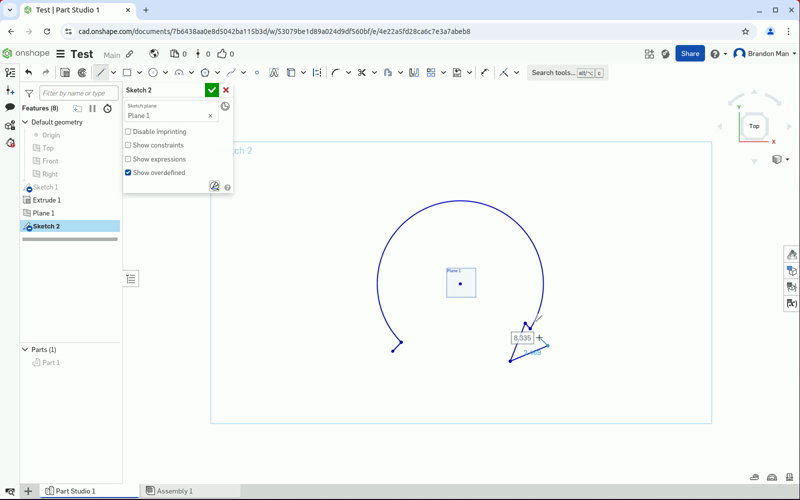
key(esc)
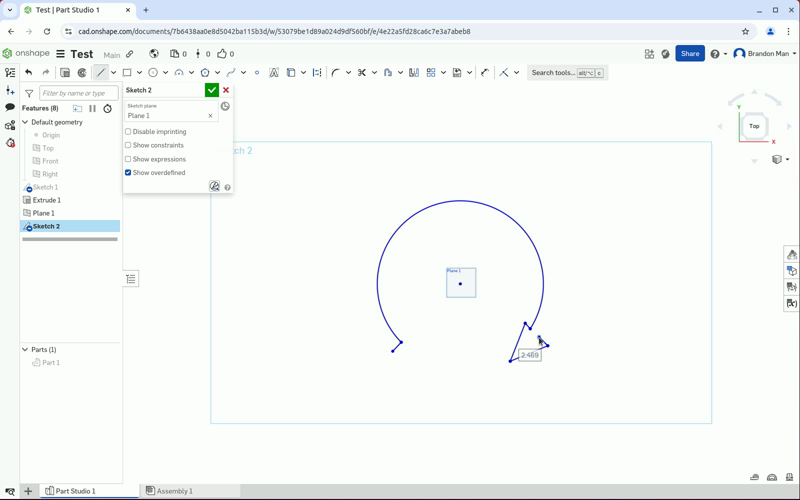
key(a)
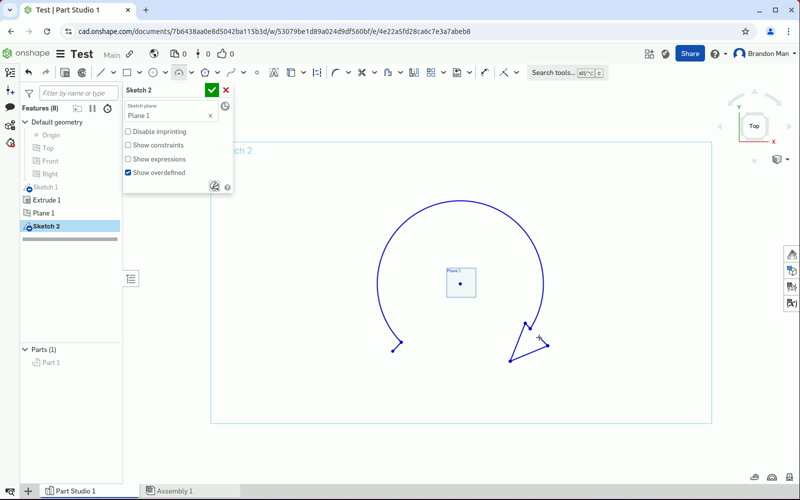
mouse_move(539, 337)
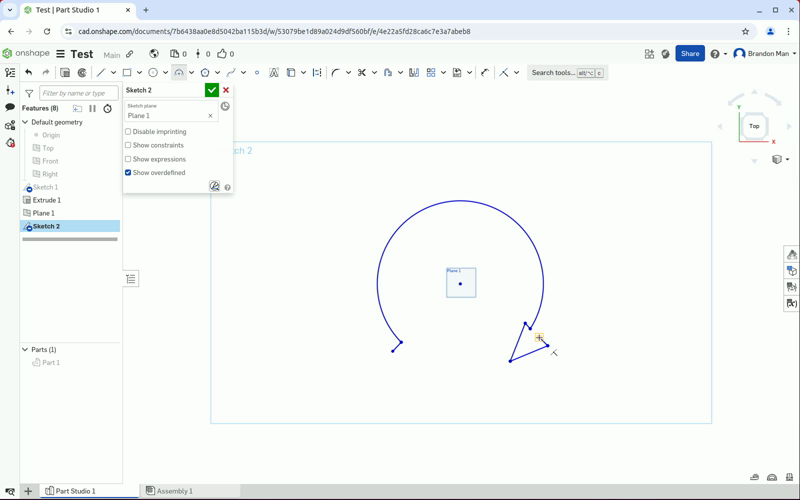
click(539, 337)
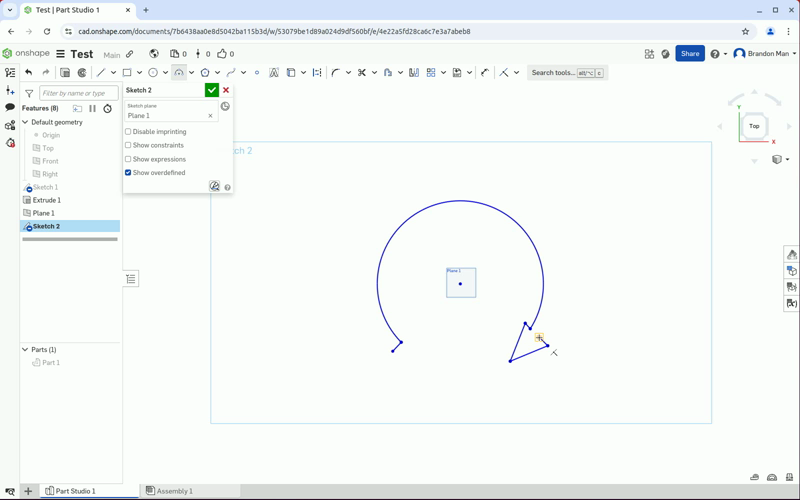
mouse_move(392, 351)
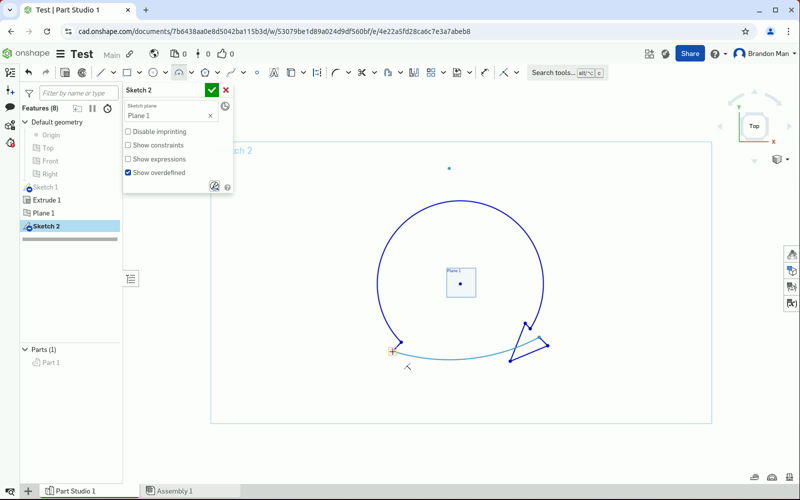
click(392, 351)
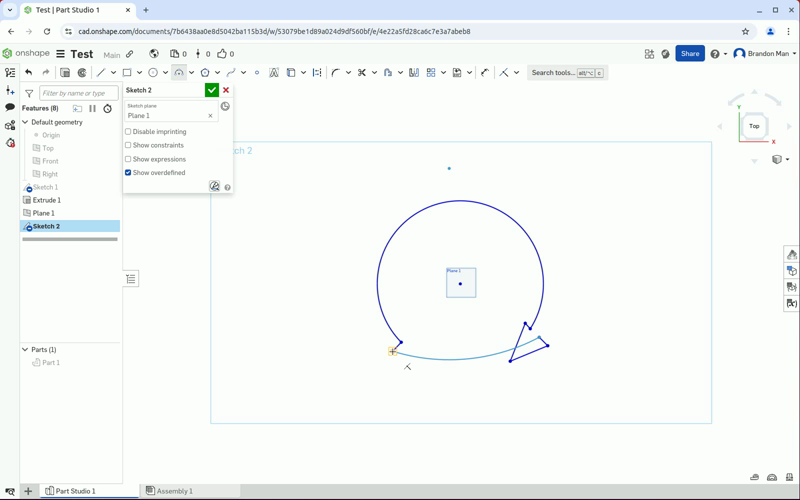
key_down(shift)
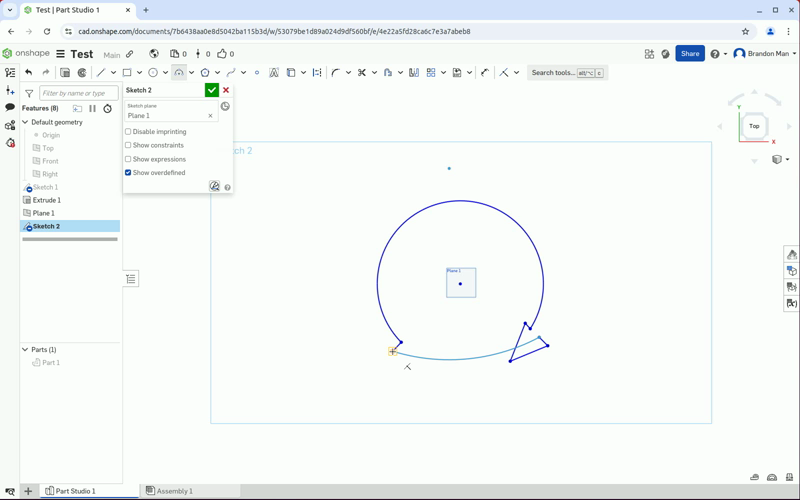
mouse_move(451, 189)
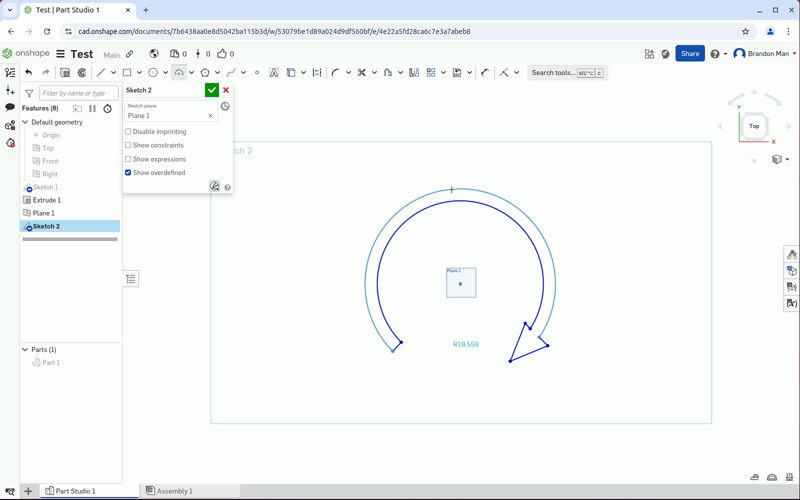
click(451, 189)
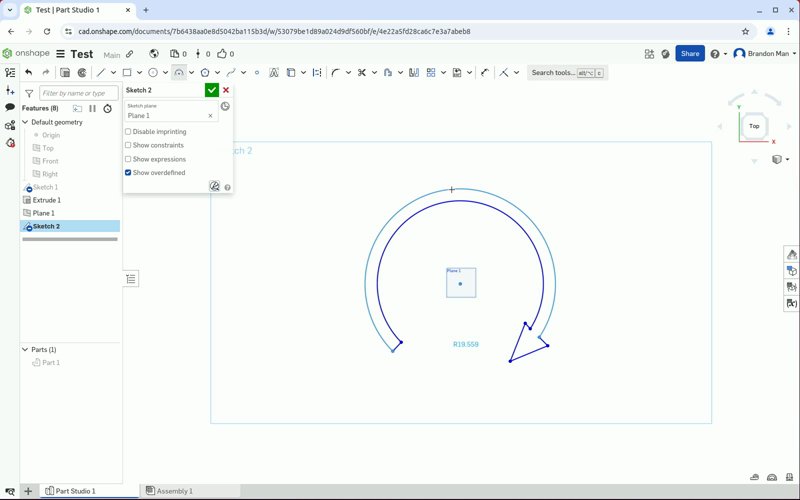
key_up(shift)
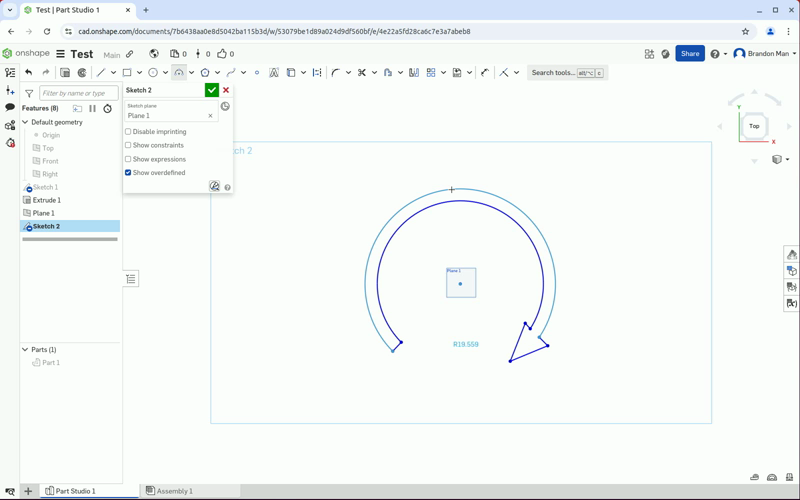
key(esc)
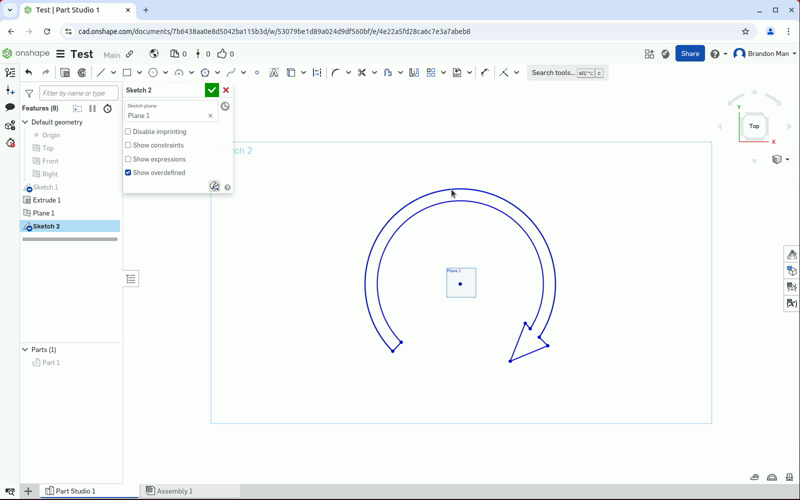
mouse_move(372, 264)
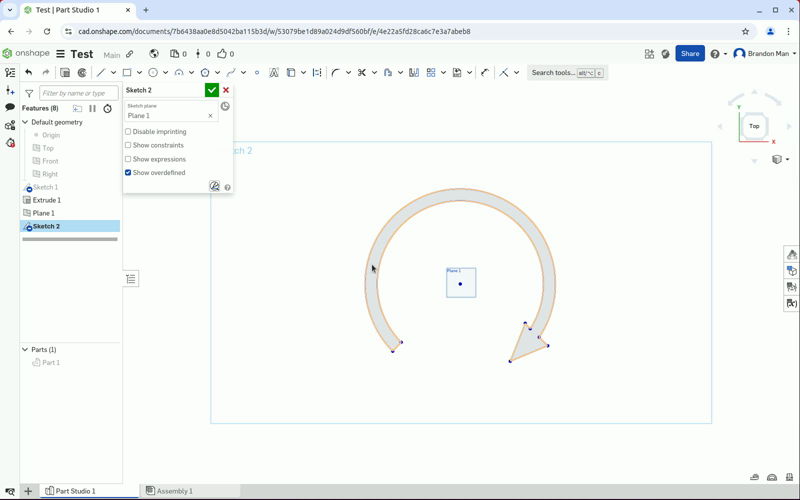
click(372, 264)
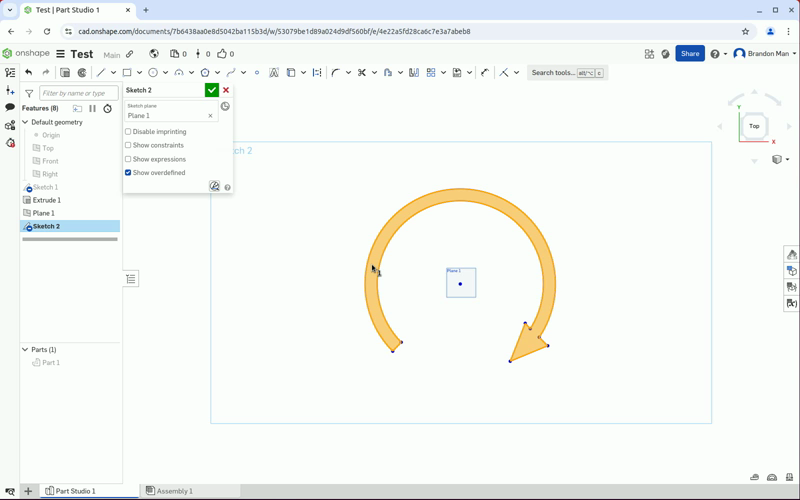
mouse_move(73, 352)
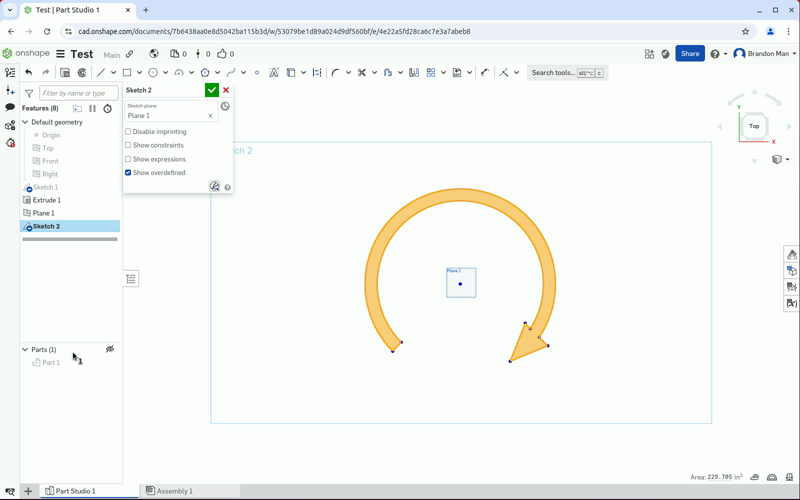
key(shift+y)
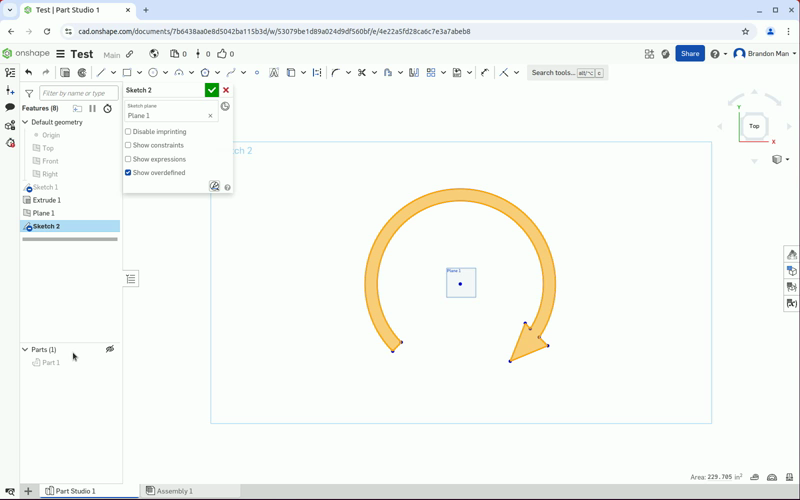
key(shift+e)
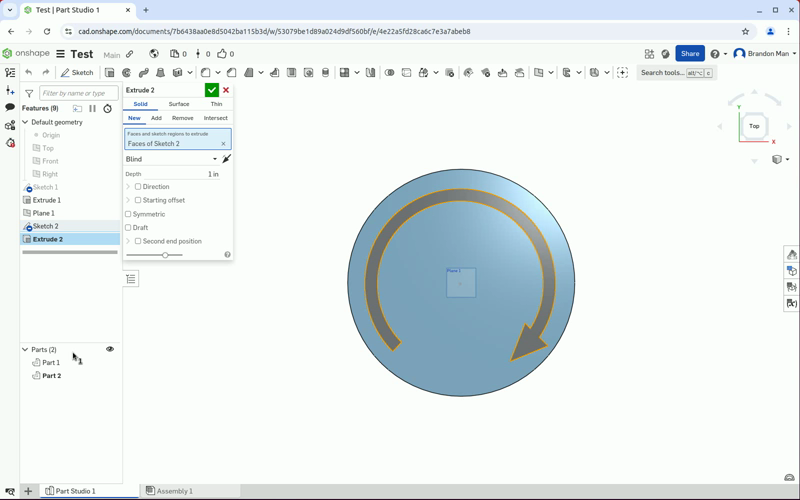
mouse_move(143, 106)
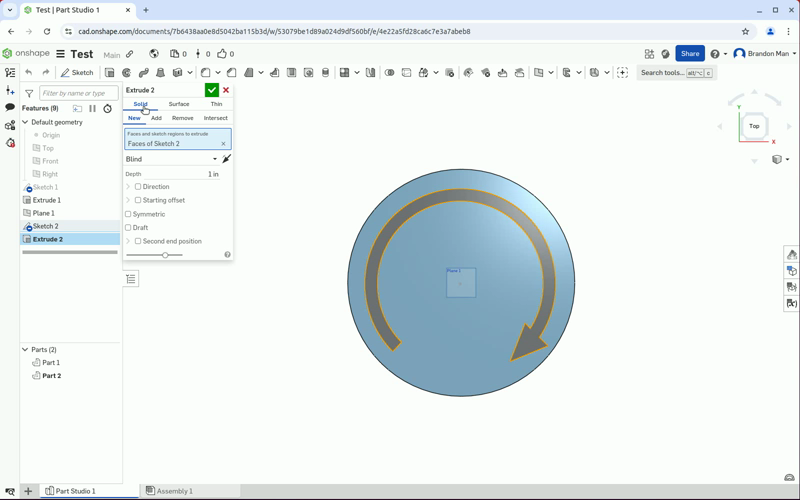
click(143, 106)
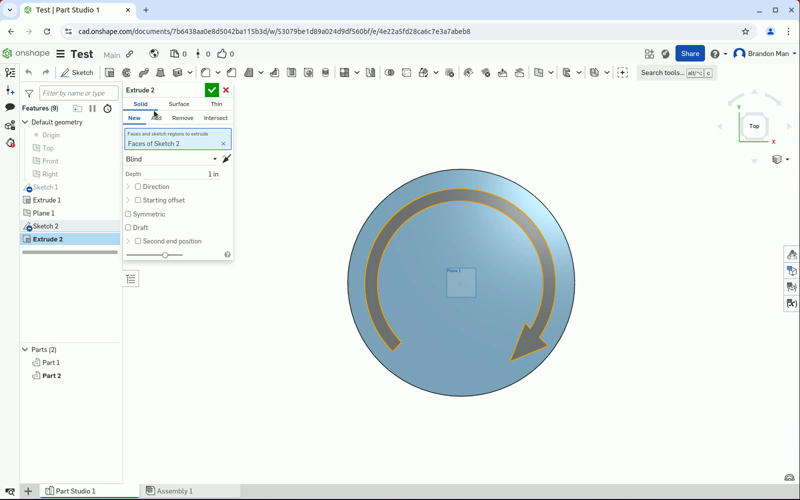
mouse_move(186, 120)
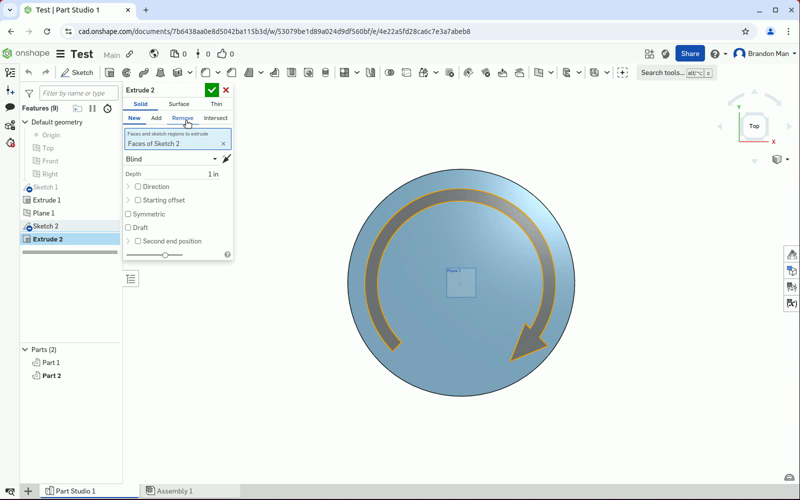
click(186, 120)
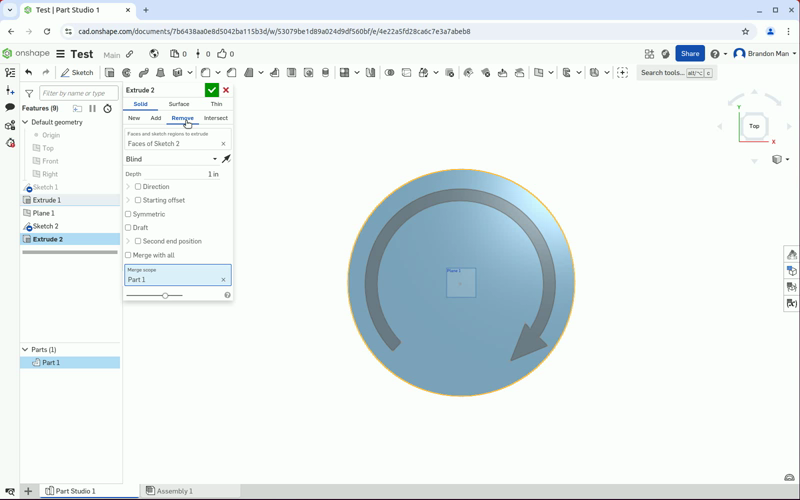
key(tab, 4)
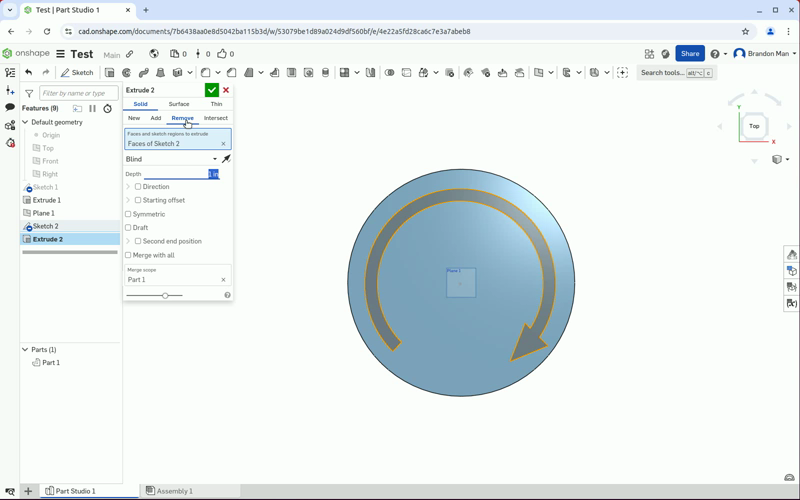
text(0.963)
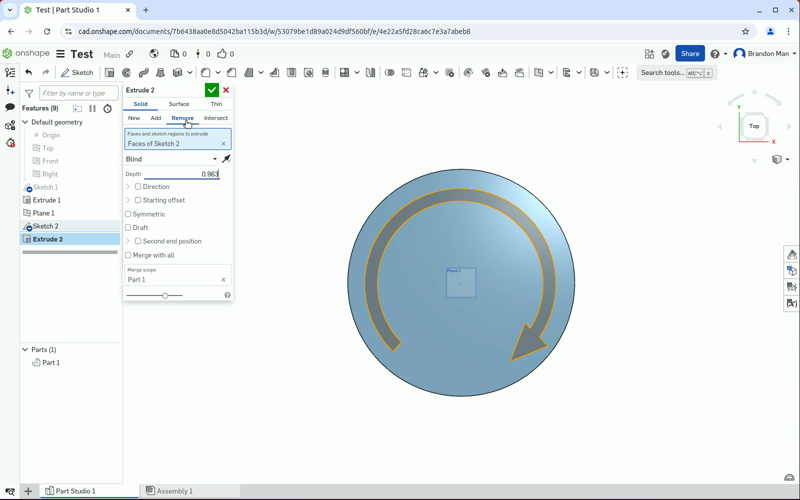
key(tab, 6)
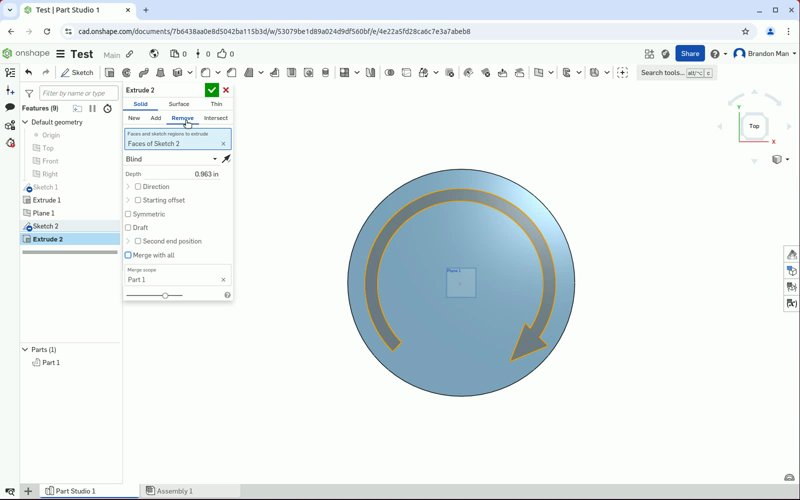
key(space)
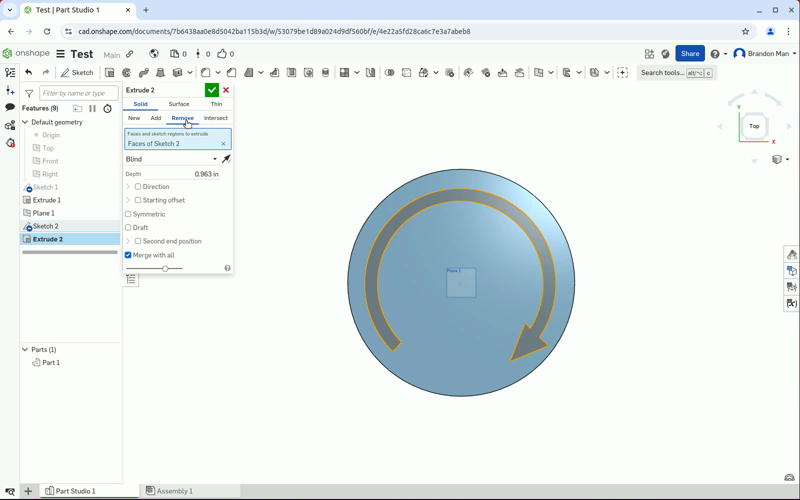
key(enter)
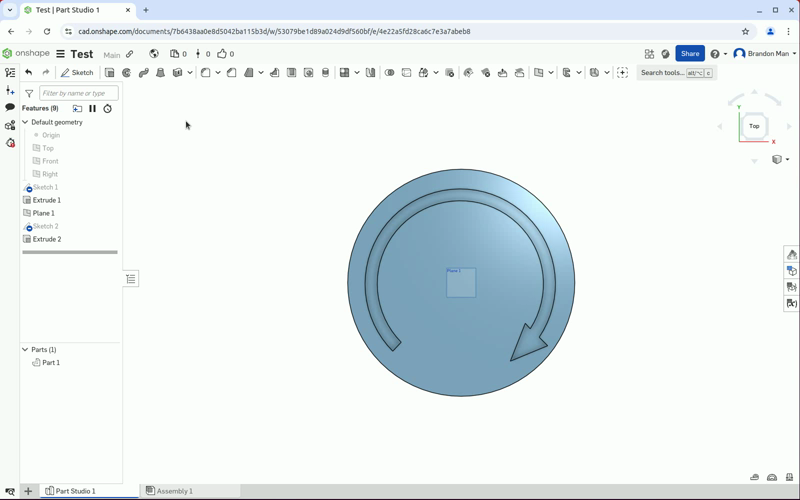
key(shift+h)
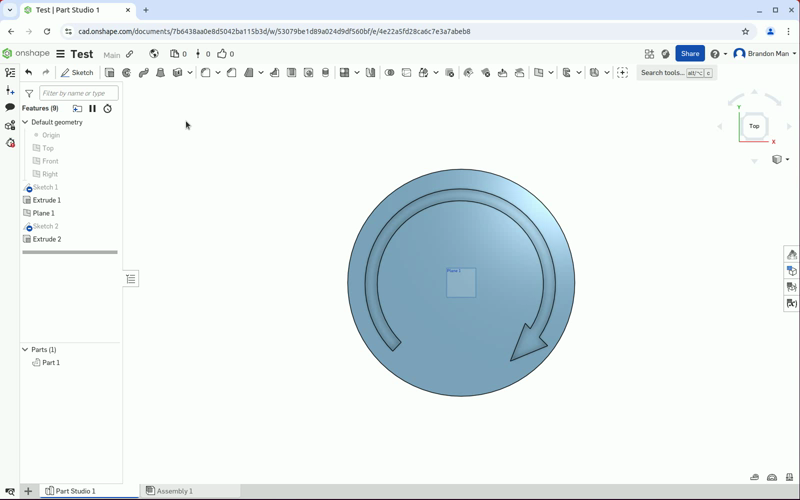
key(shift+h)
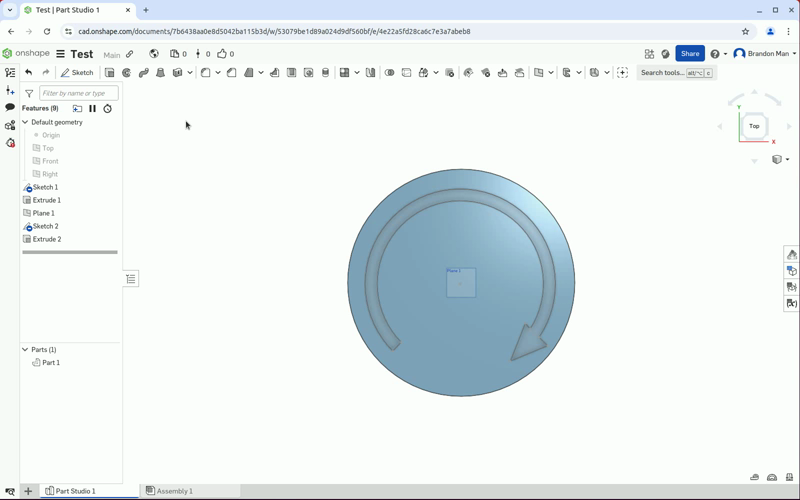
key(shift+7)
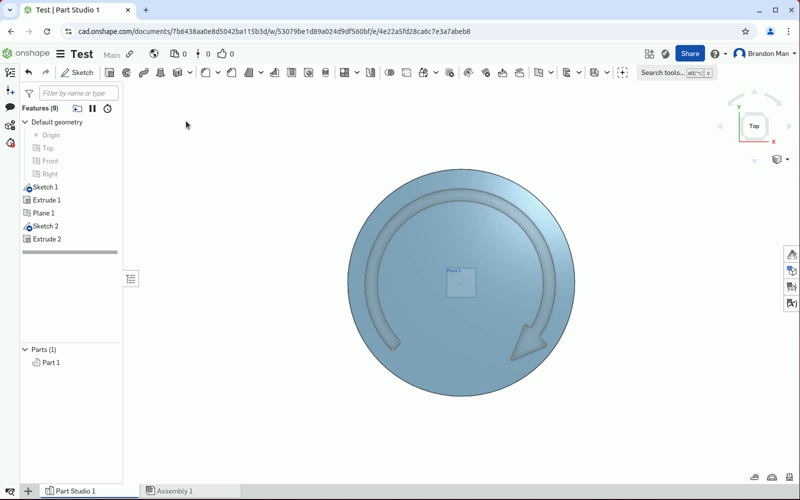
key(up, 3)
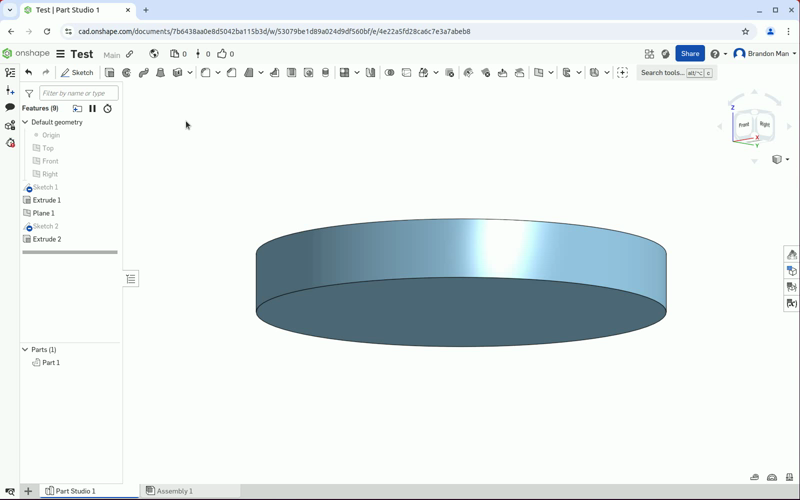
key(left, 3)
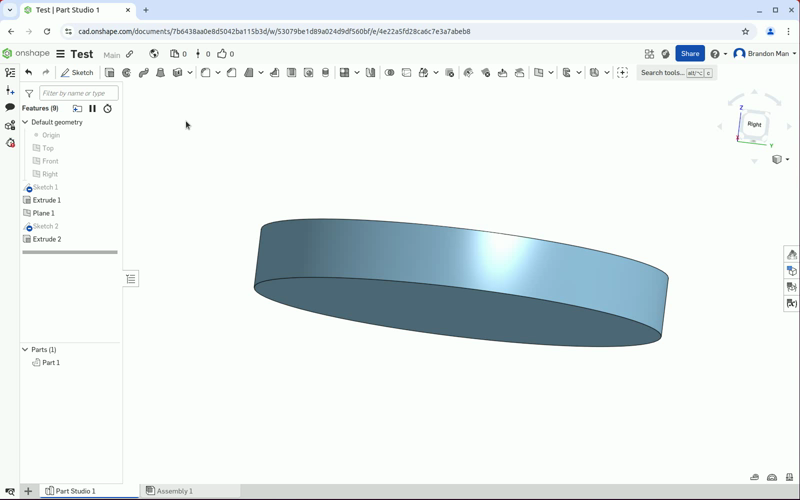
key(right, 3)
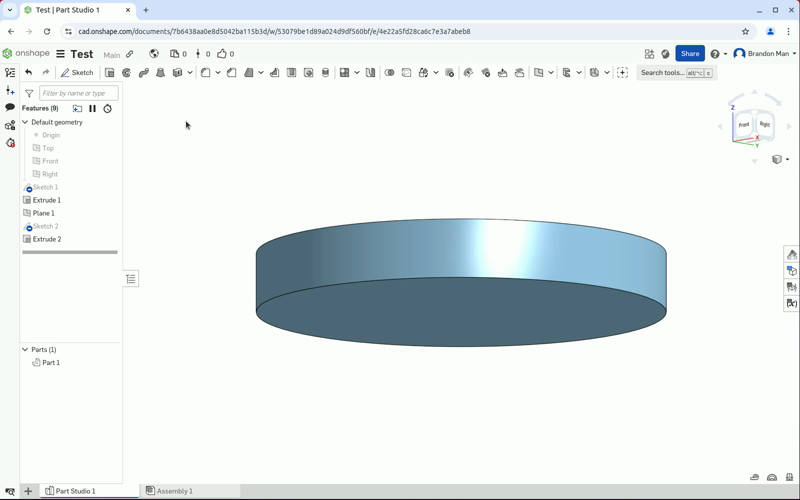
key(down, 3)
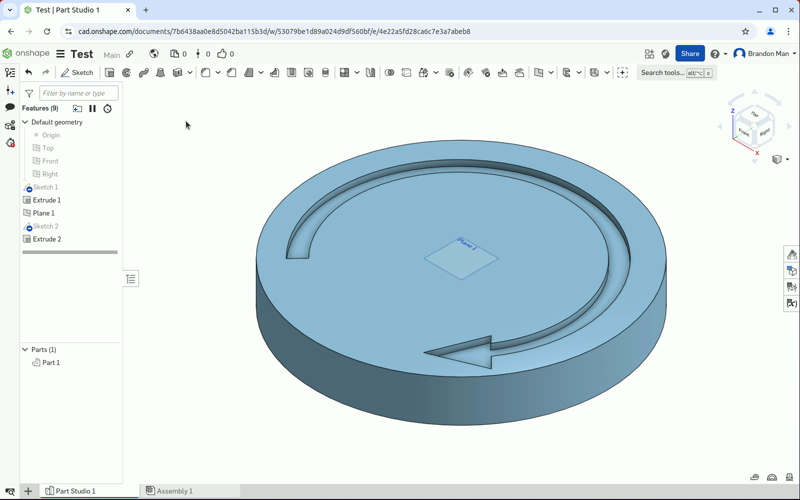
mouse_move(73, 189)
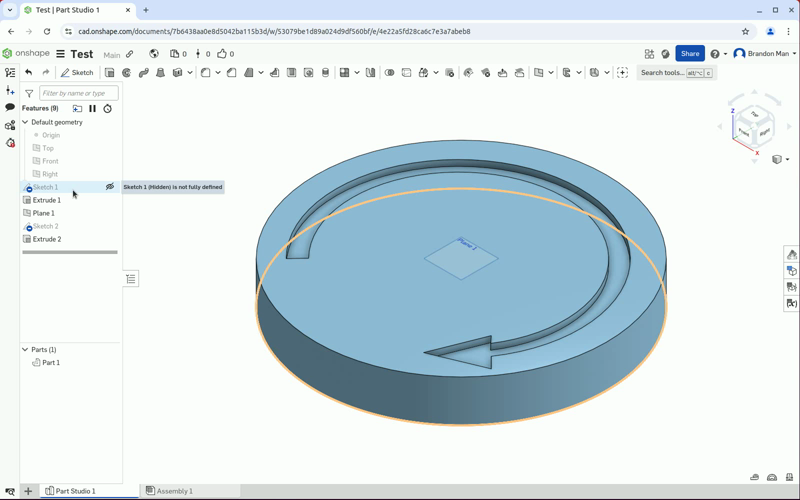
click(73, 189)